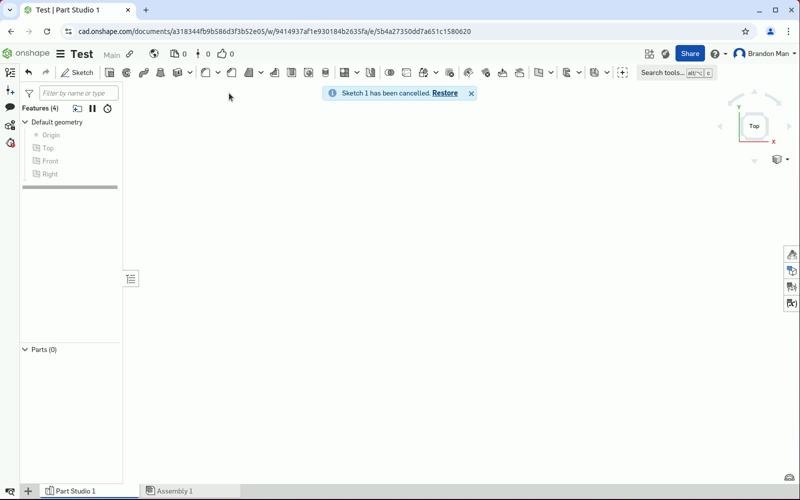
key(shift+h)
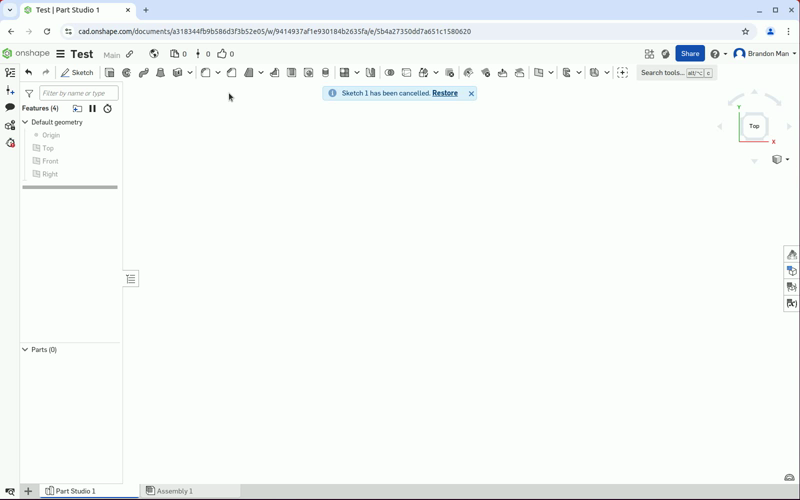
key(shift+s)
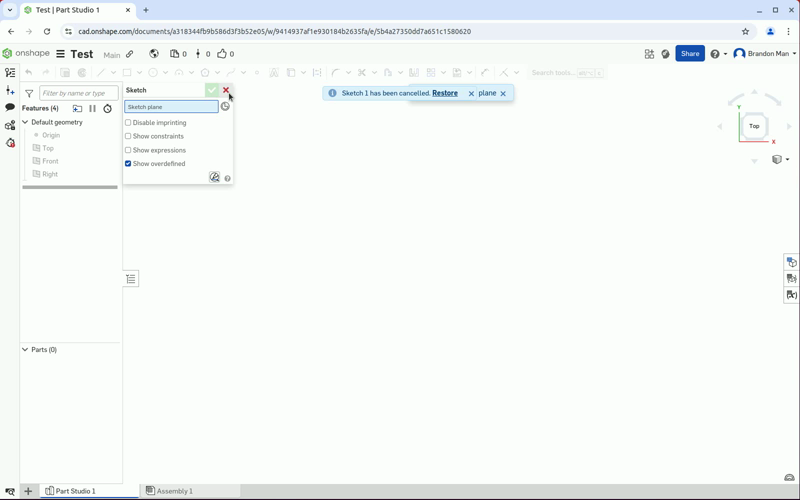
mouse_move(73, 150)
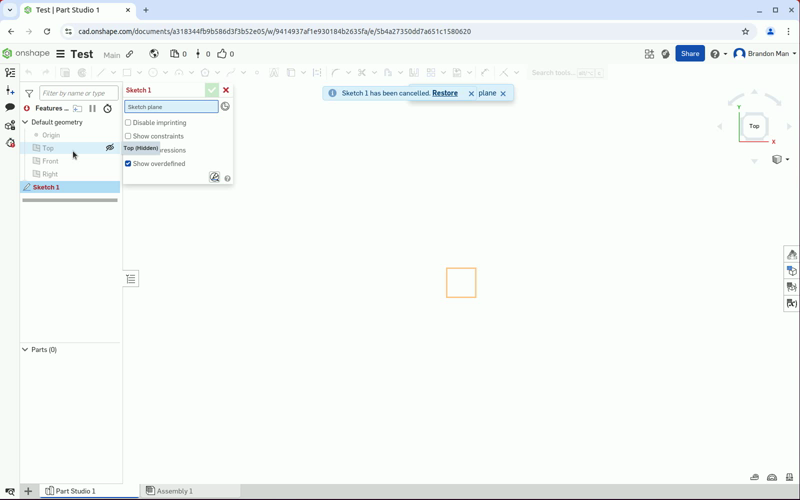
click(73, 150)
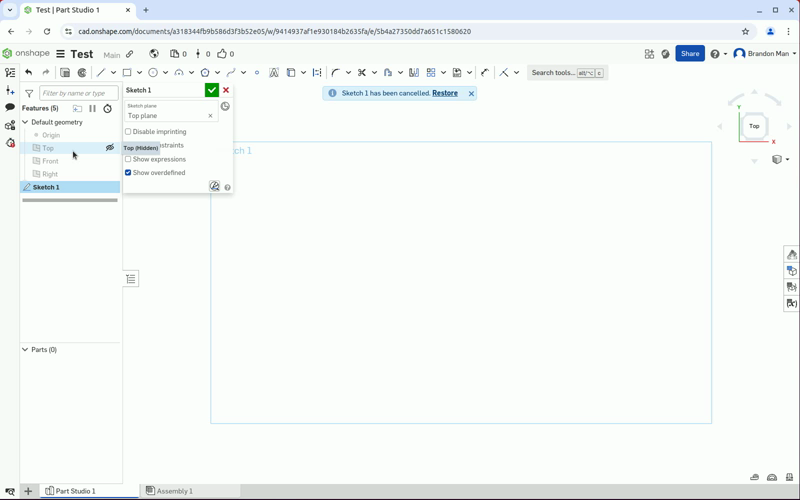
mouse_move(73, 352)
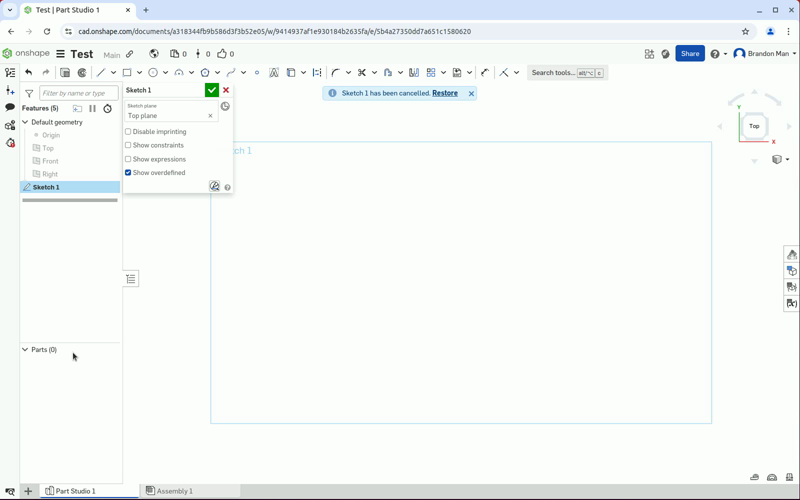
key(y)
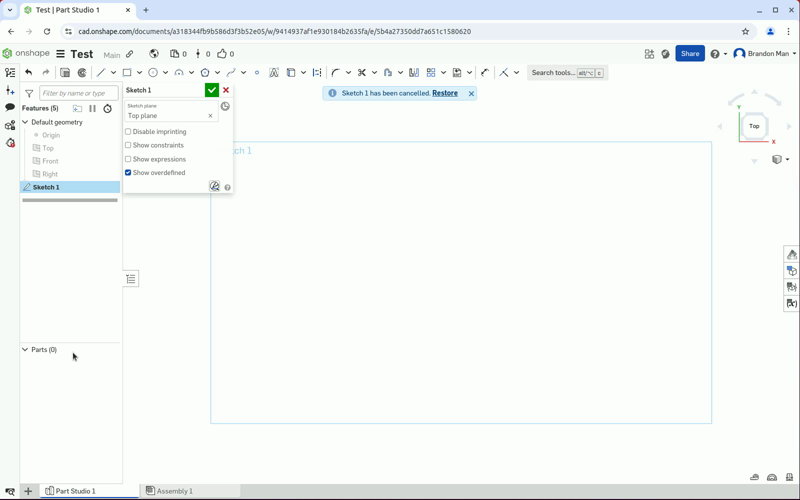
key(l)
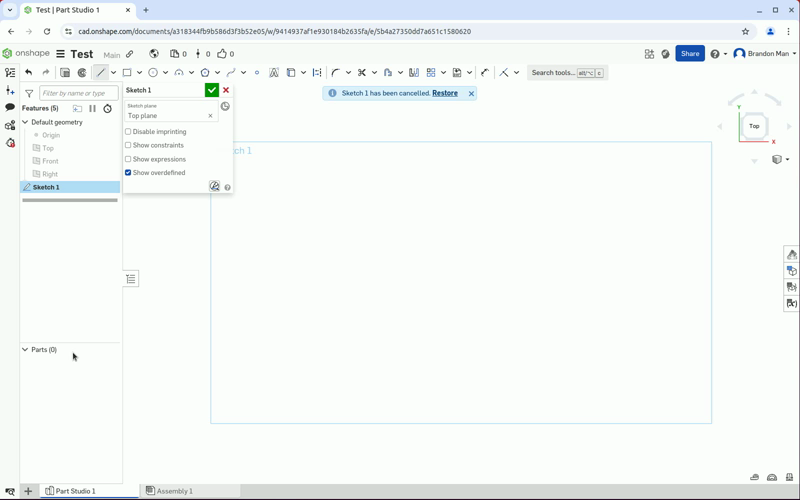
key_down(shift)
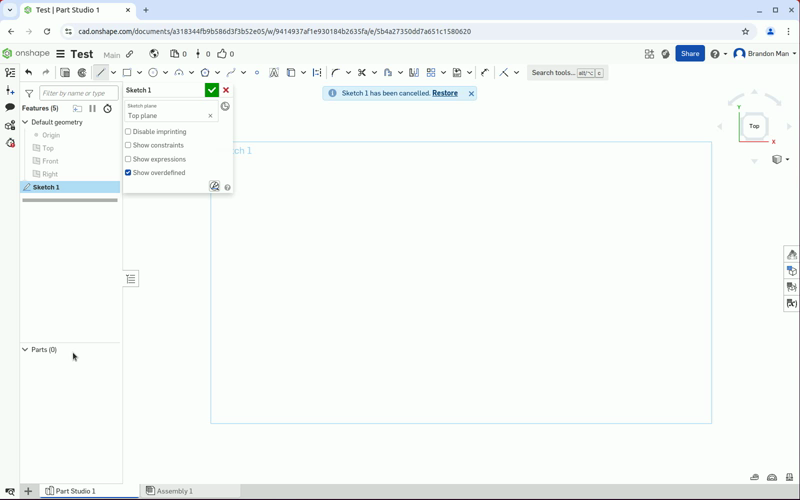
mouse_move(351, 391)
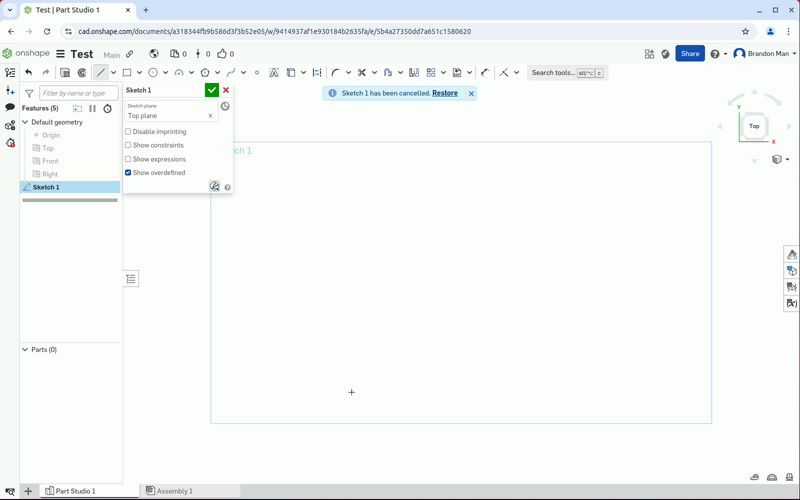
click(351, 391)
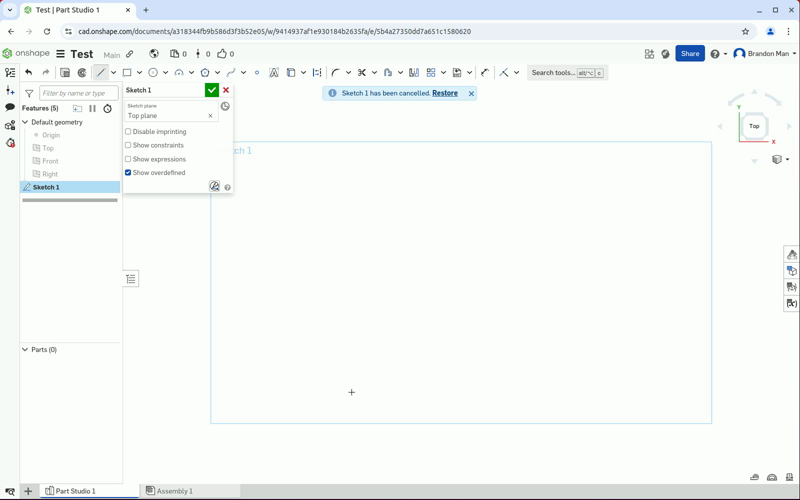
key_up(shift)
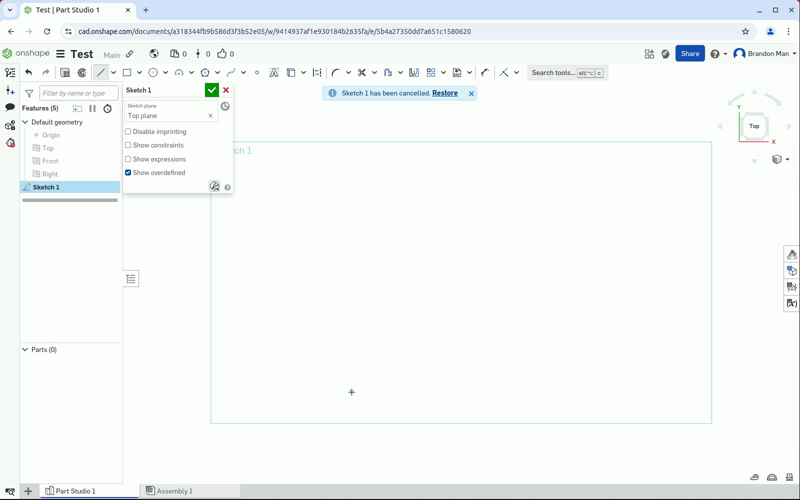
key_down(shift)
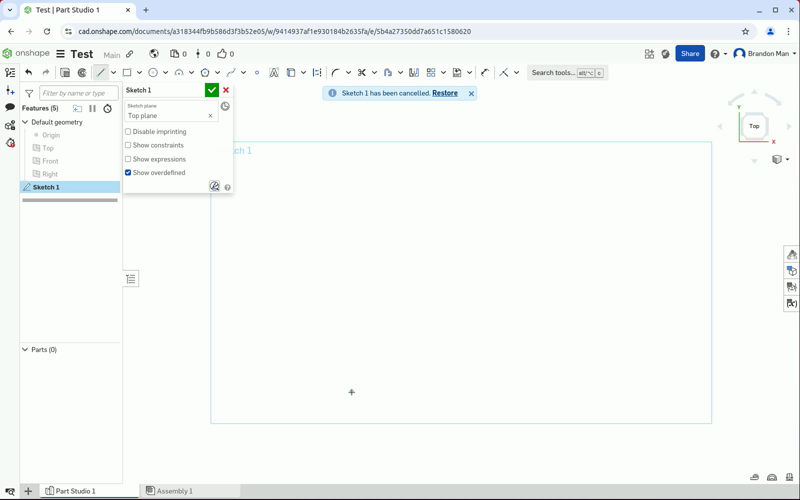
mouse_move(568, 391)
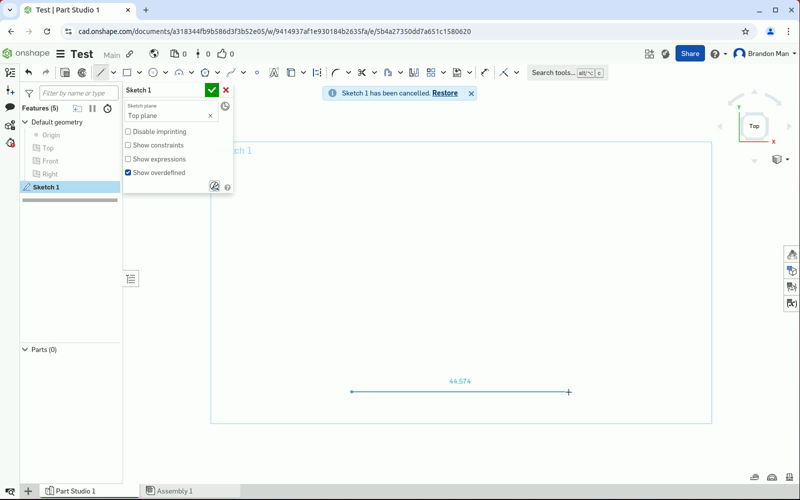
click(568, 391)
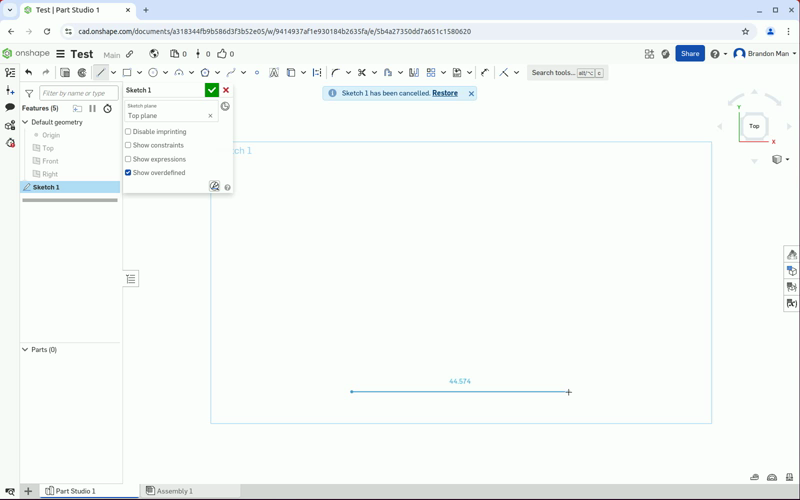
key_up(shift)
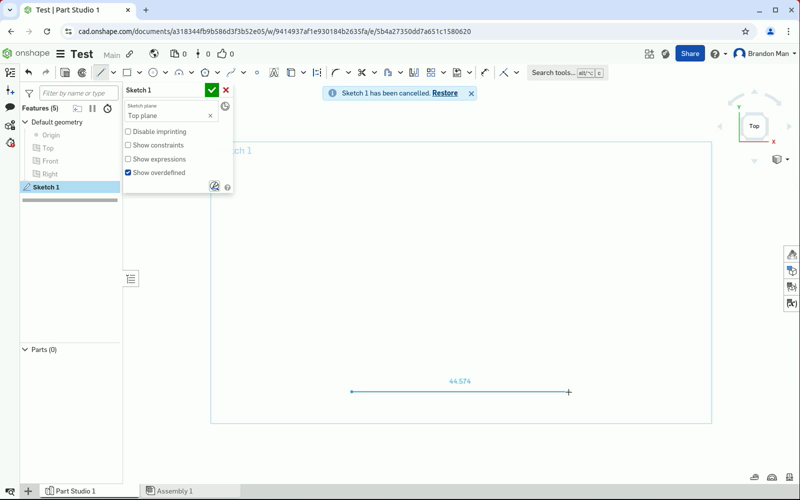
key_down(shift)
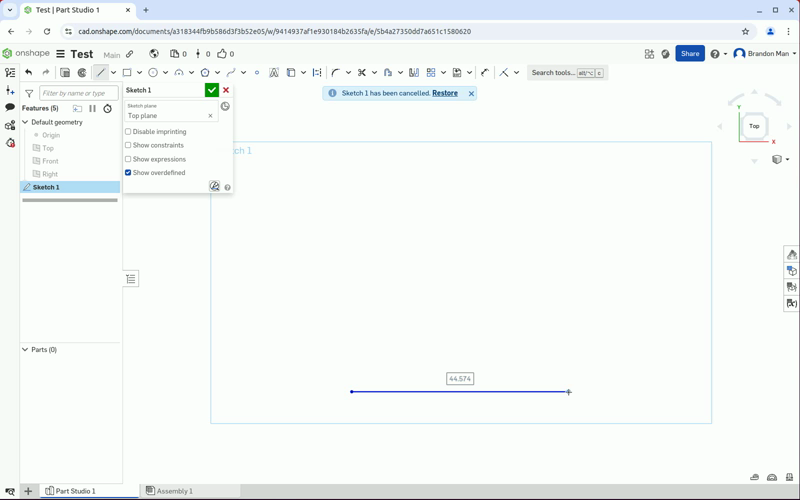
mouse_move(568, 175)
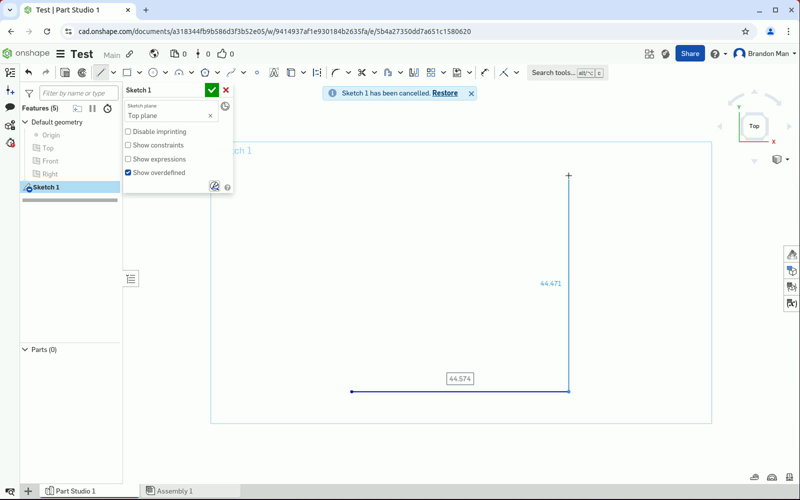
click(568, 175)
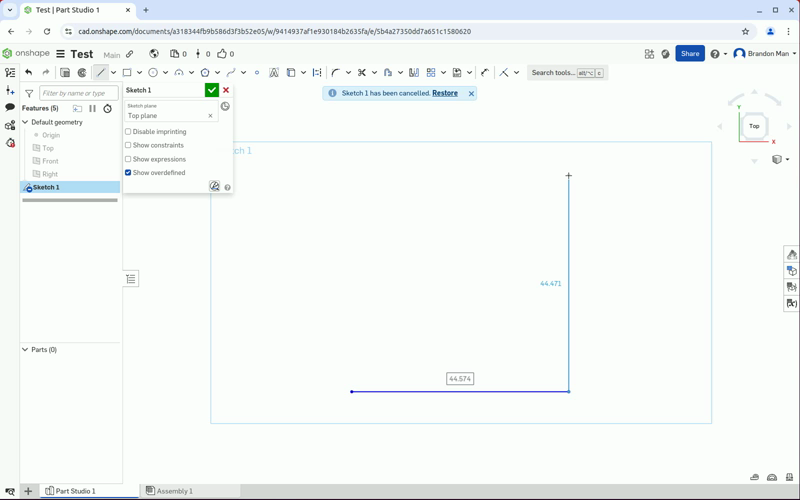
key_up(shift)
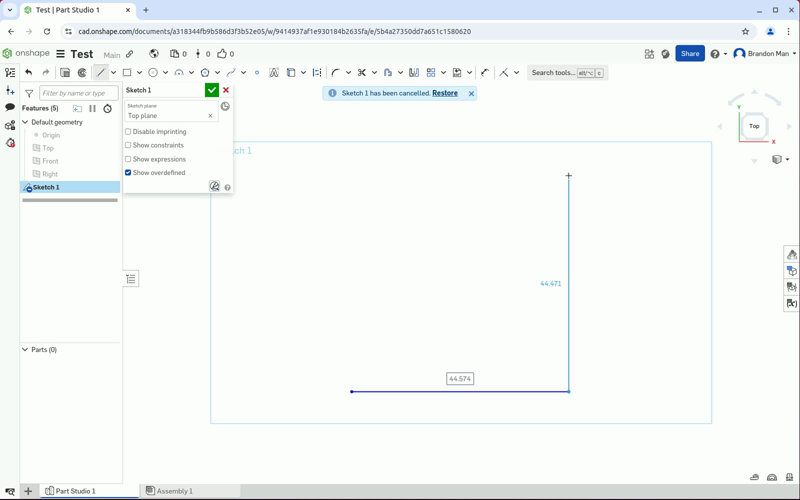
key_down(shift)
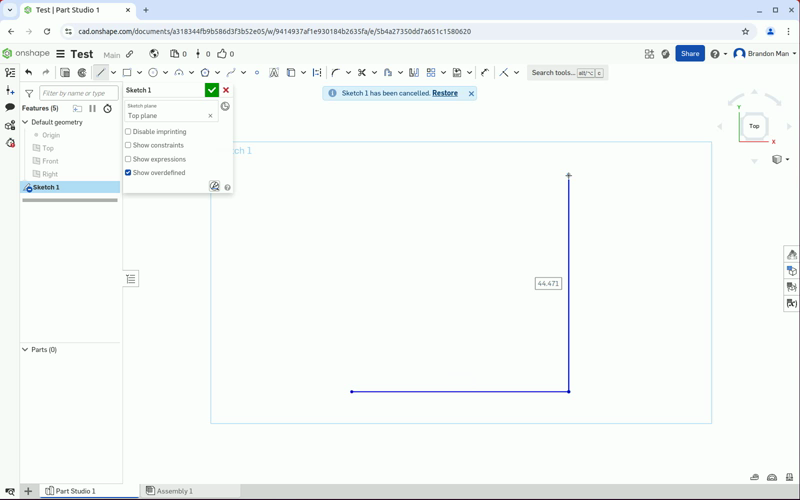
mouse_move(351, 175)
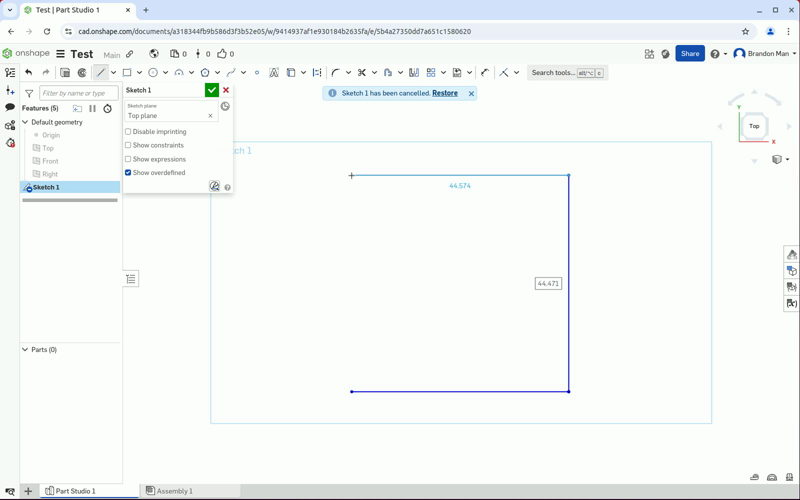
click(351, 175)
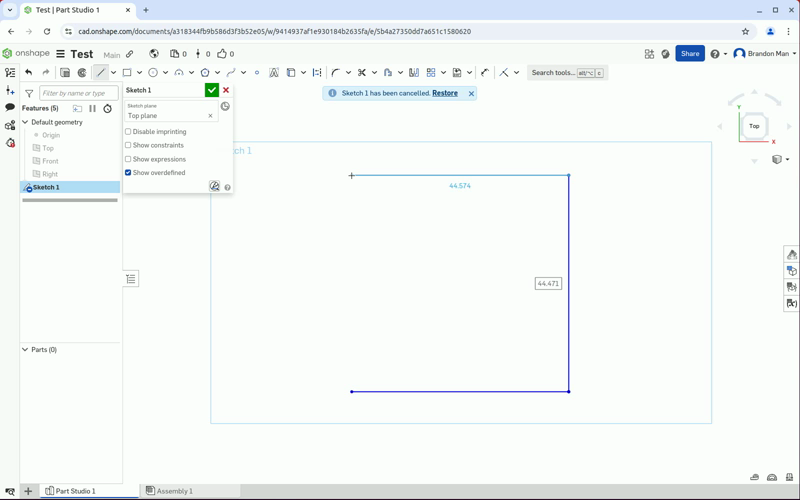
key_up(shift)
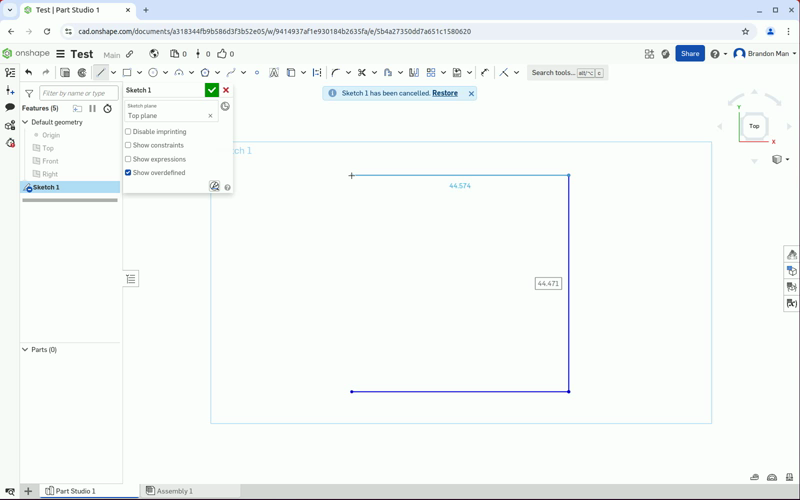
key_down(shift)
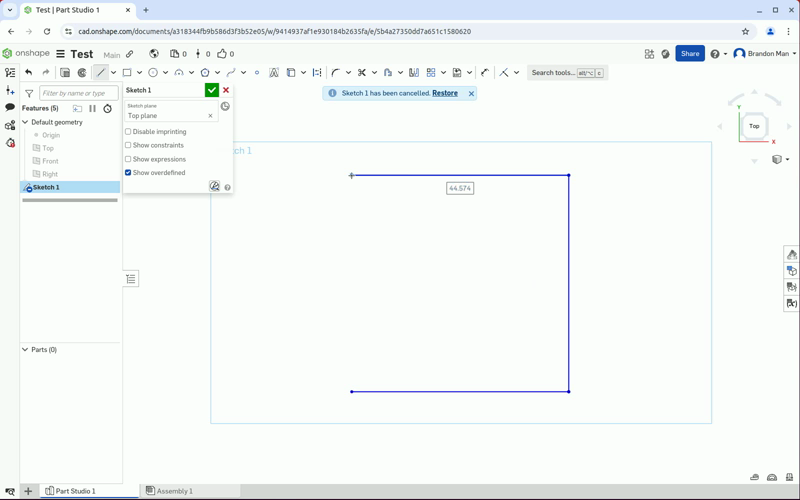
mouse_move(351, 391)
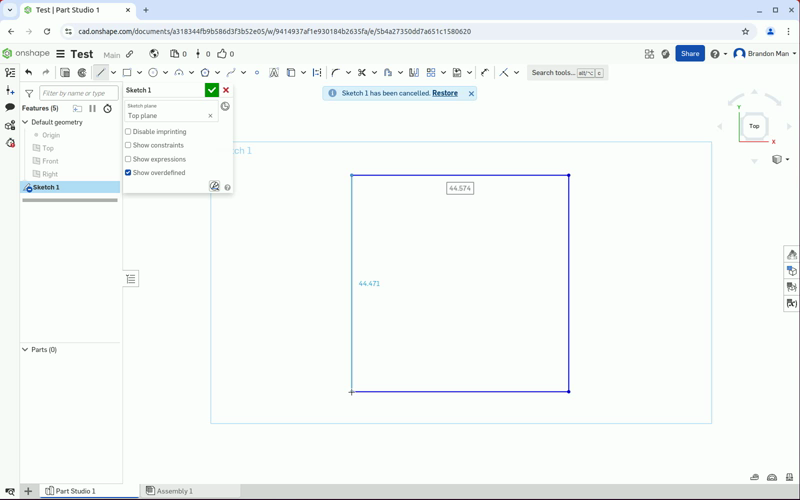
key_up(shift)
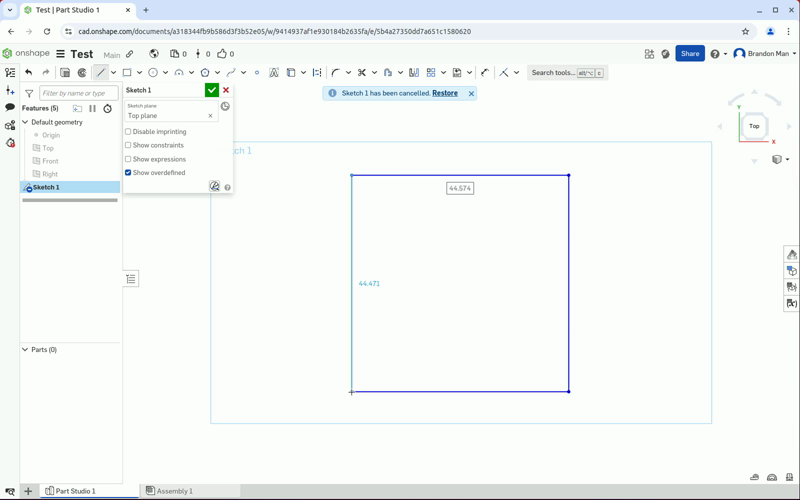
click(351, 391)
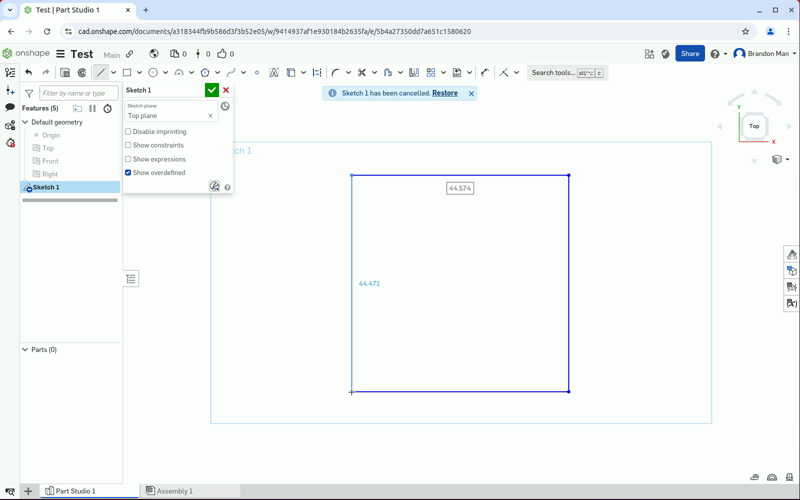
key(esc)
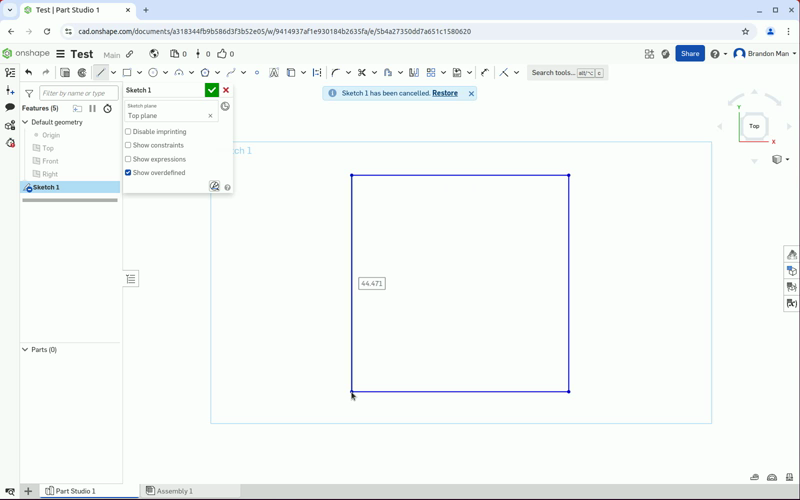
key(l)
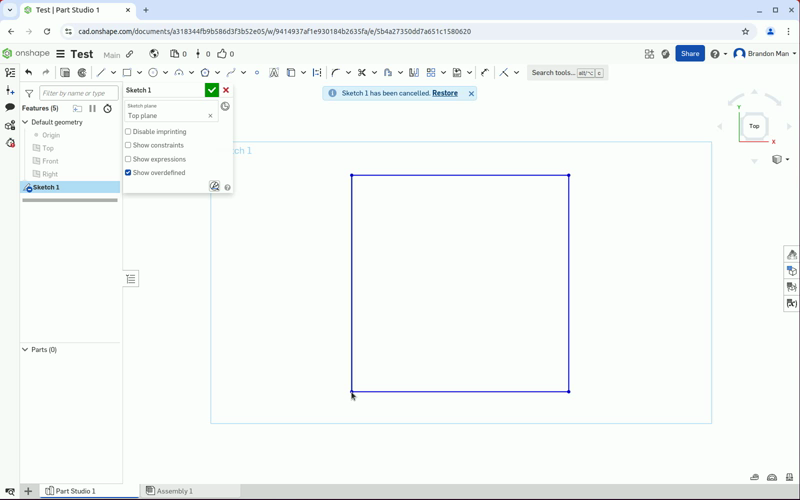
key_down(shift)
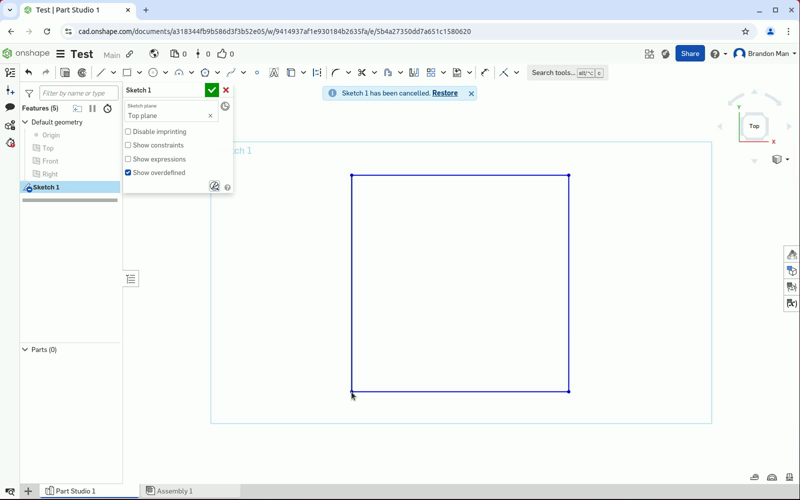
mouse_move(353, 389)
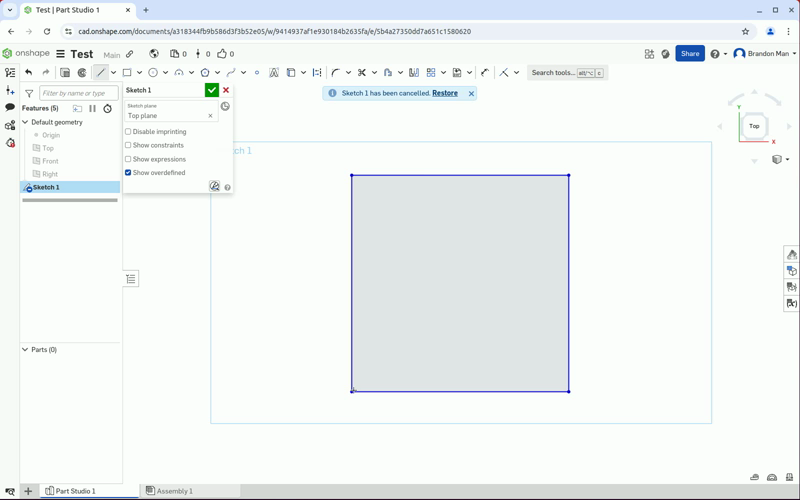
scroll(6)
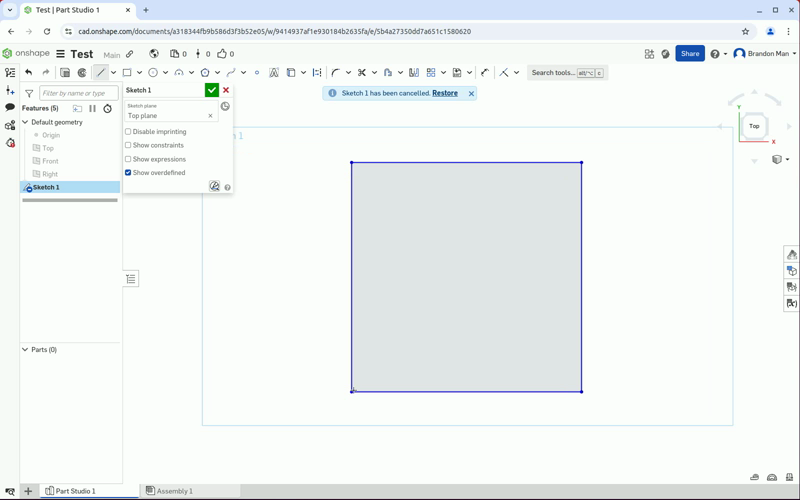
scroll(6)
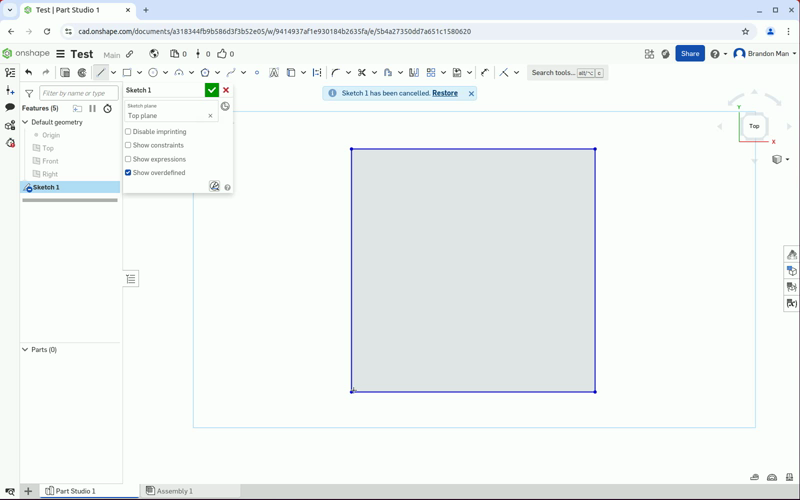
scroll(6)
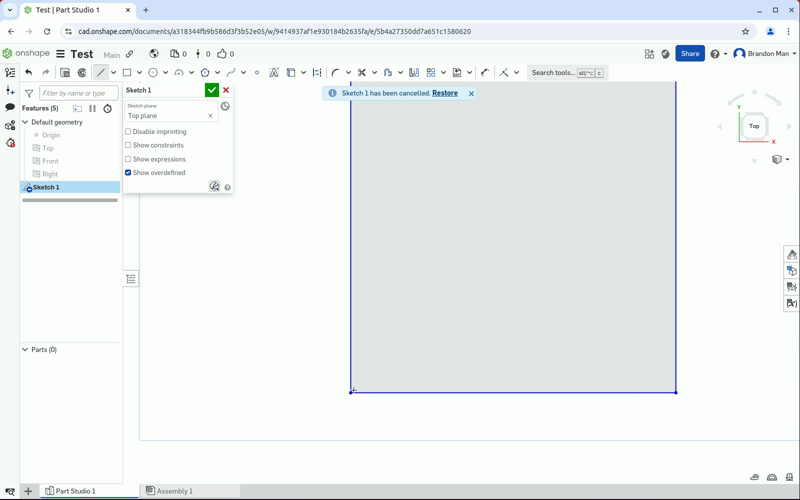
scroll(6)
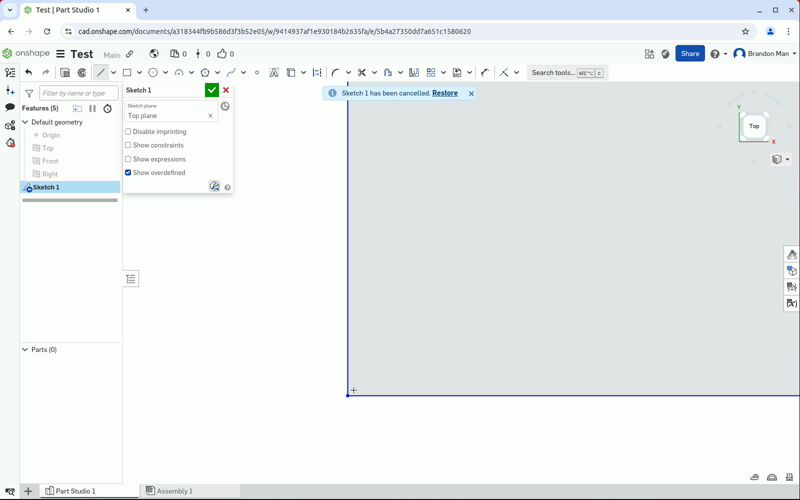
scroll(6)
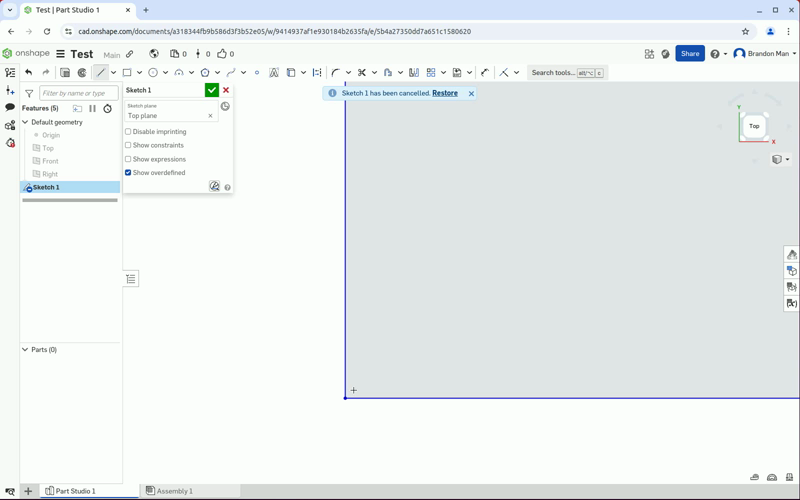
scroll(6)
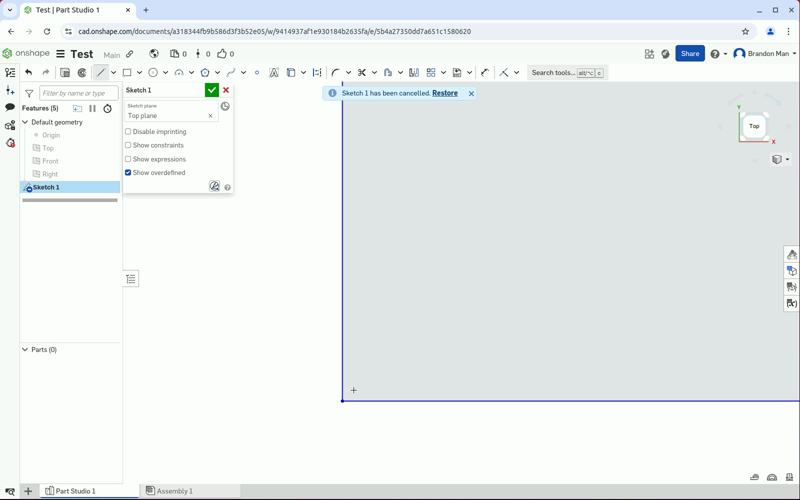
scroll(6)
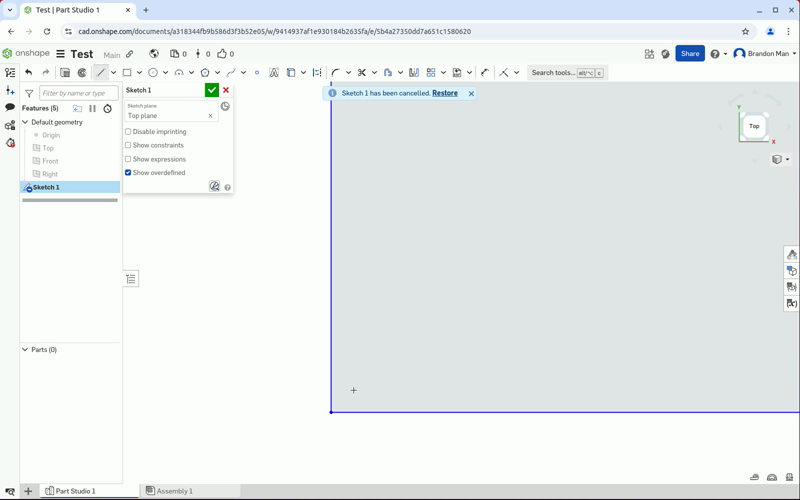
click(353, 389)
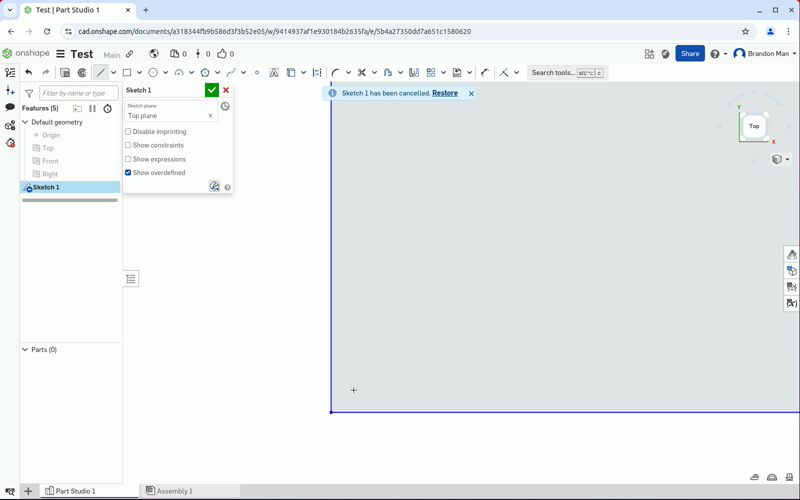
scroll(-6)
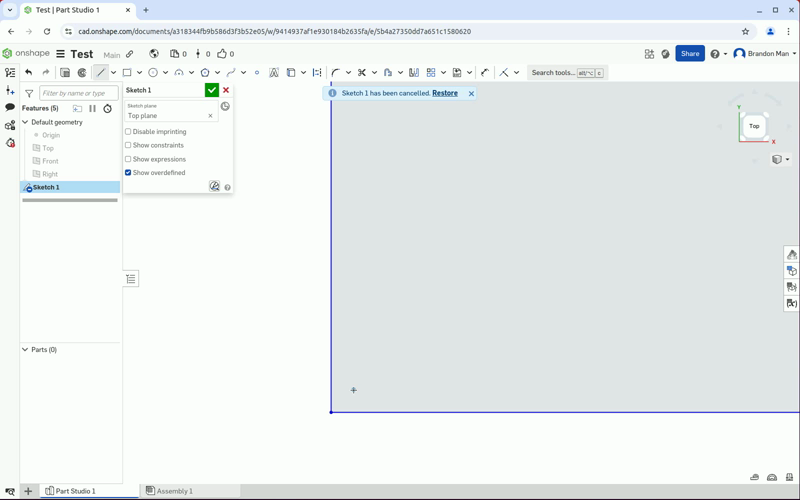
scroll(-6)
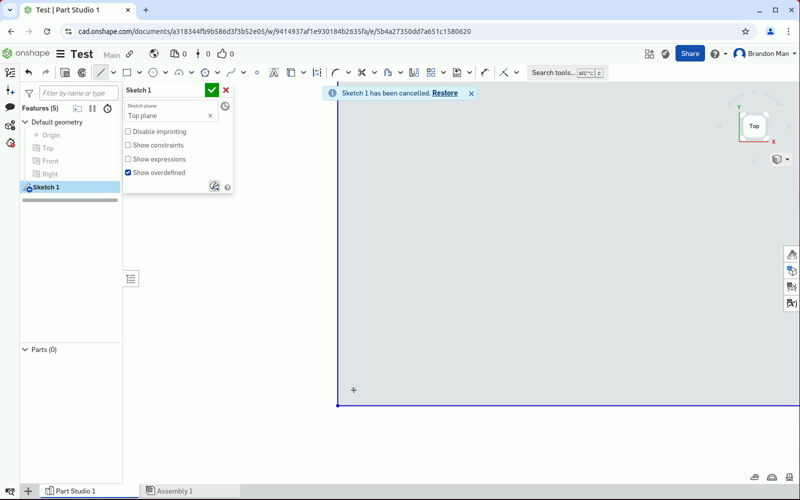
scroll(-6)
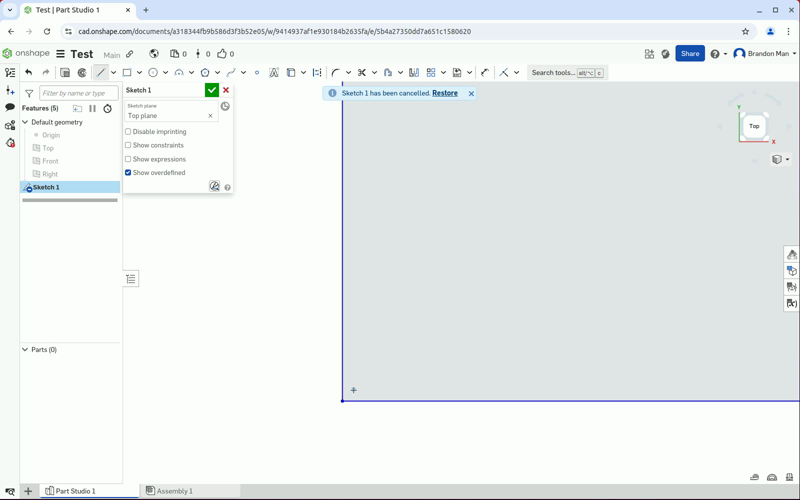
scroll(-6)
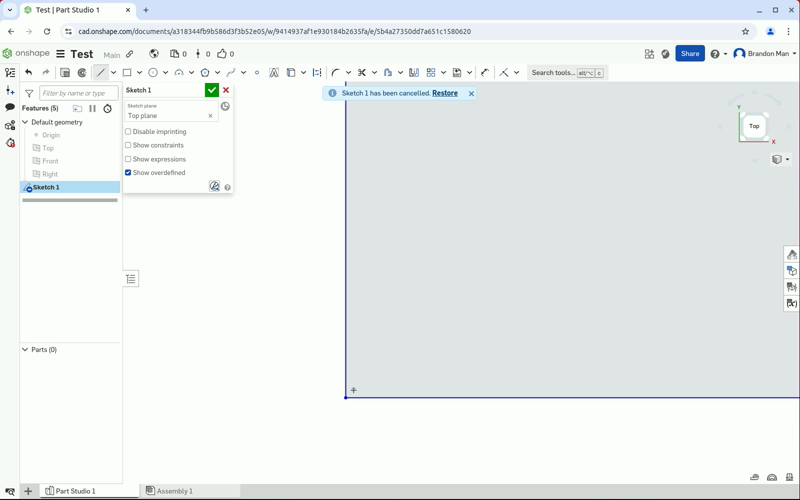
scroll(-6)
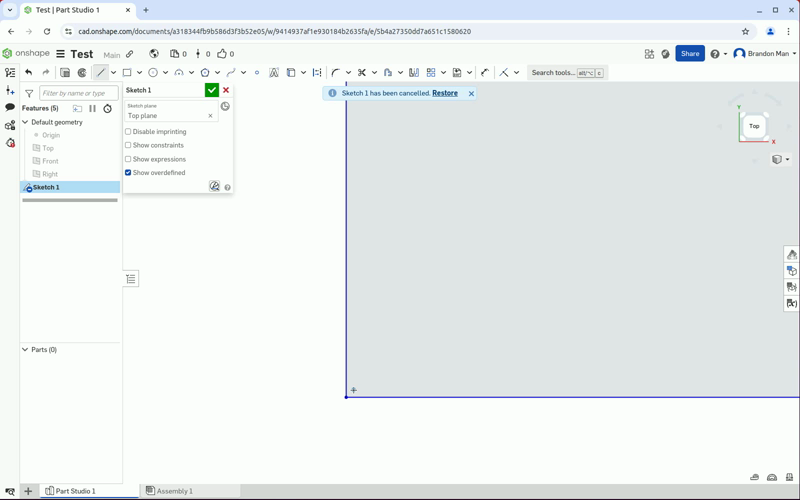
scroll(-6)
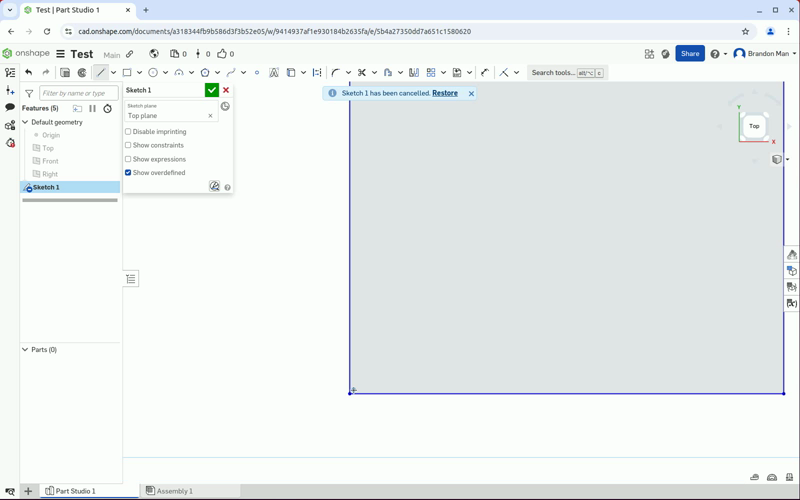
scroll(-6)
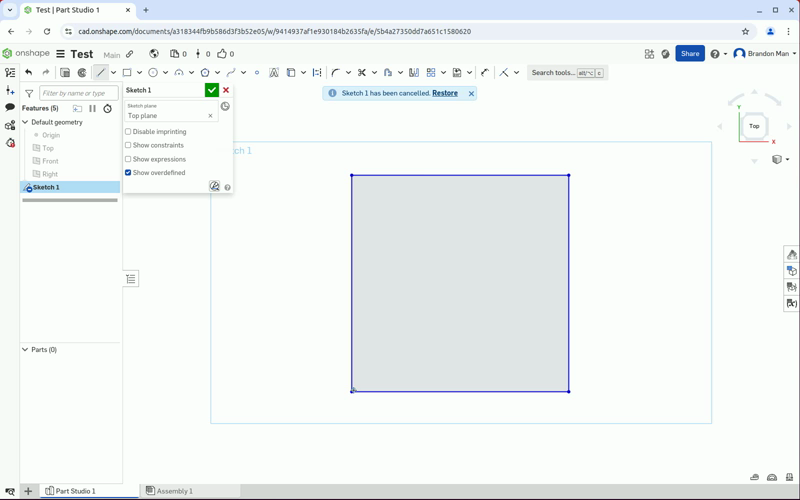
key_up(shift)
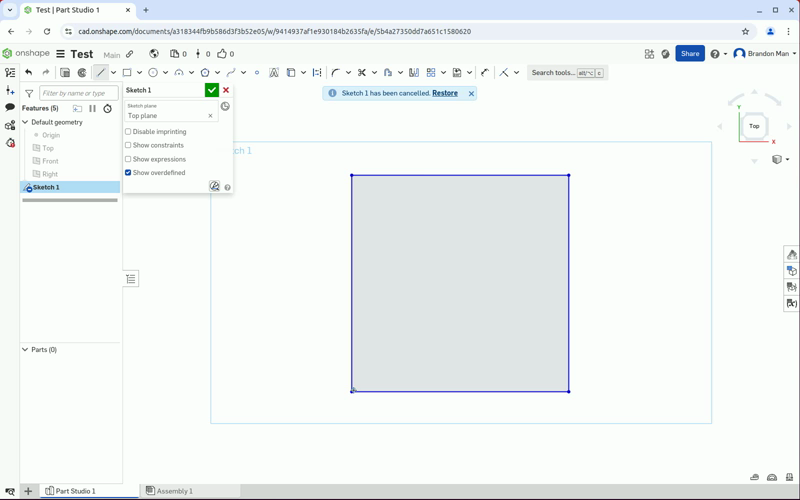
key_down(shift)
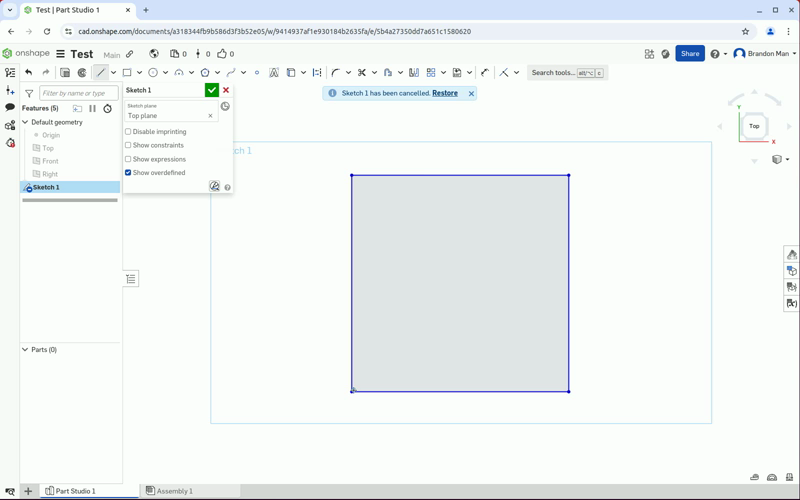
mouse_move(566, 389)
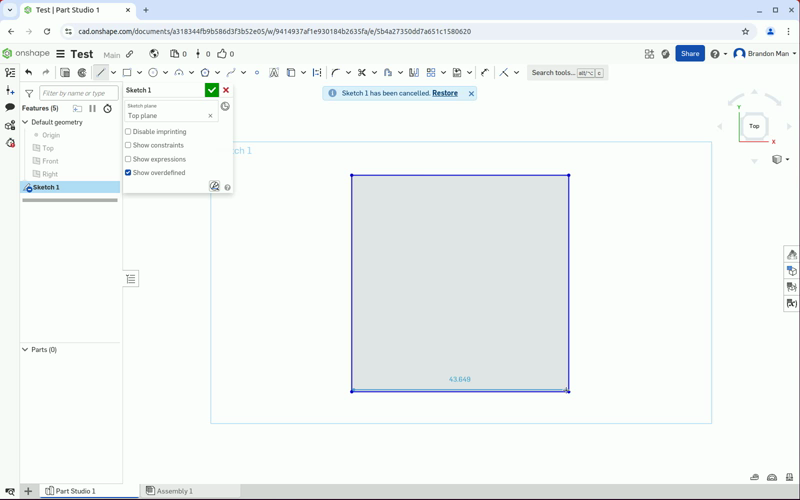
scroll(6)
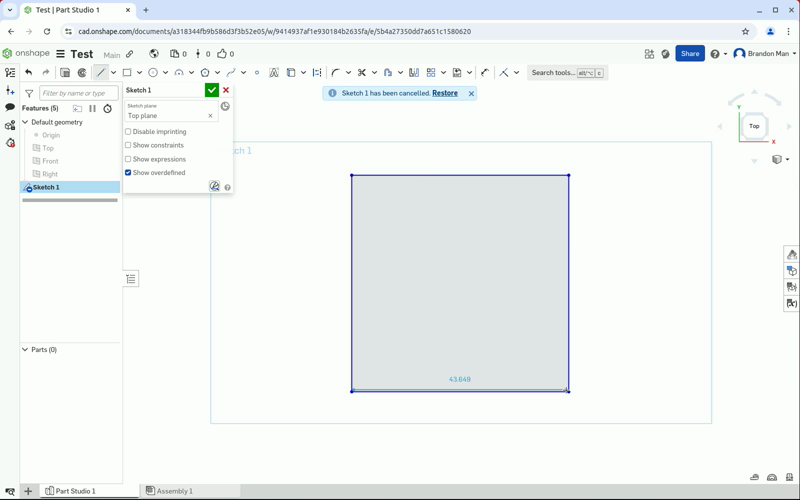
scroll(6)
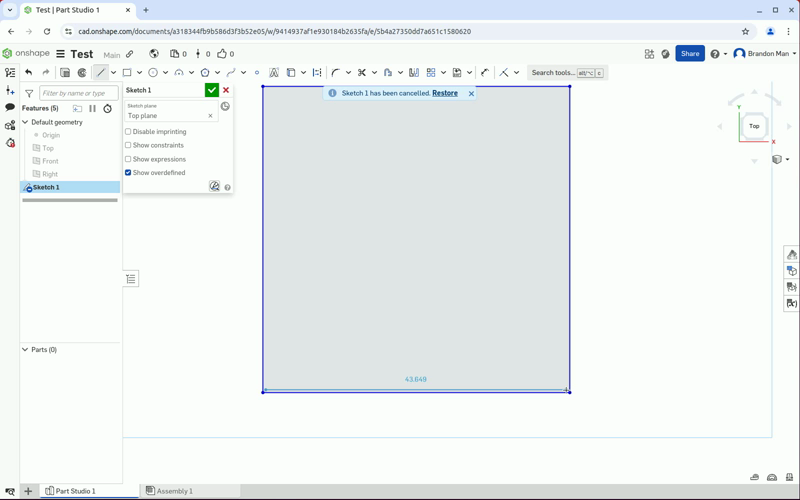
scroll(6)
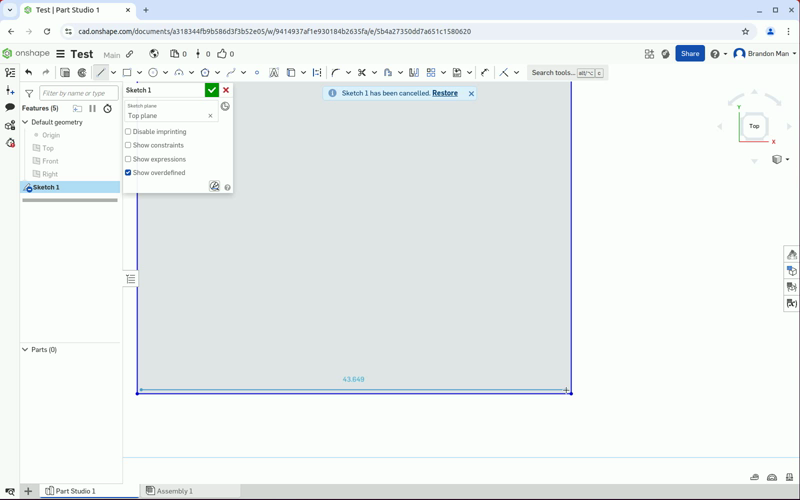
scroll(6)
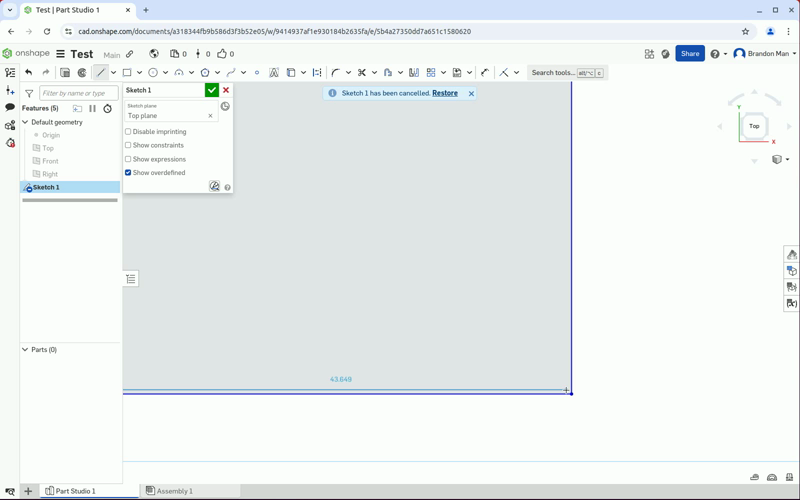
scroll(6)
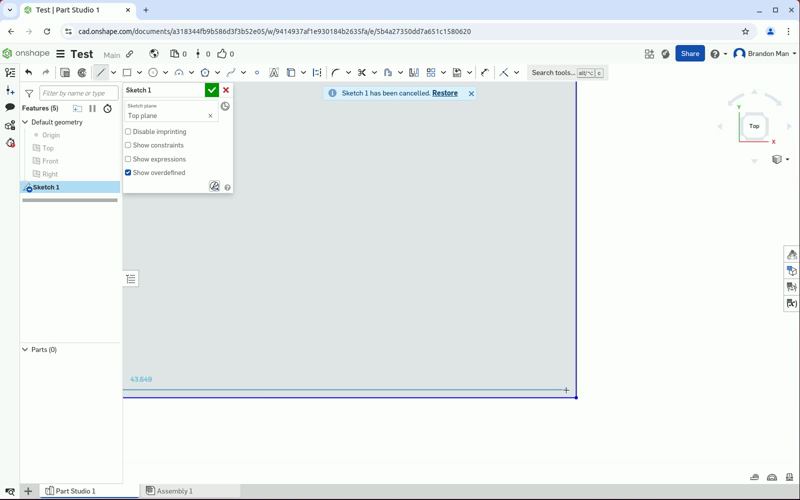
scroll(6)
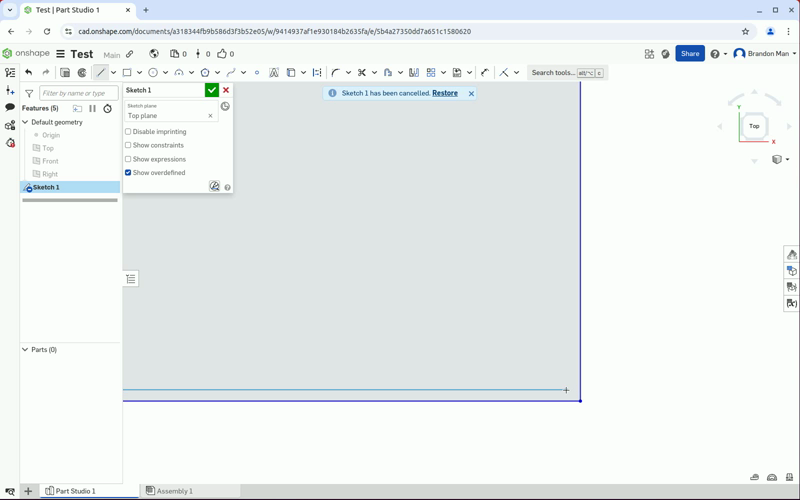
scroll(6)
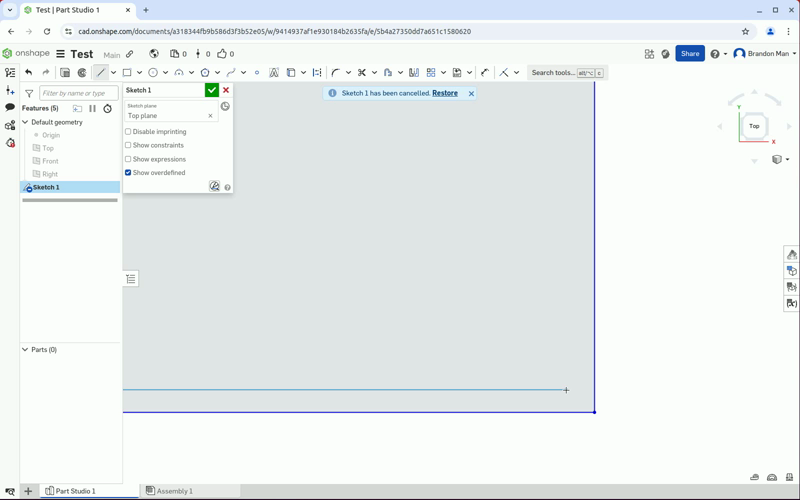
click(566, 389)
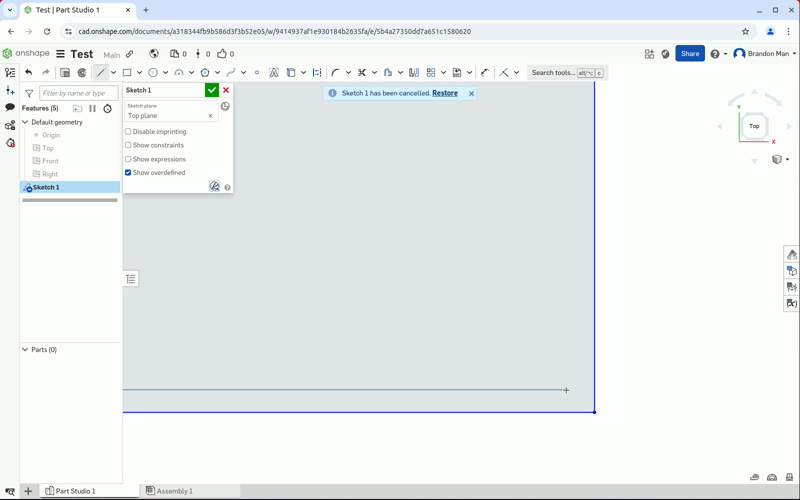
scroll(-6)
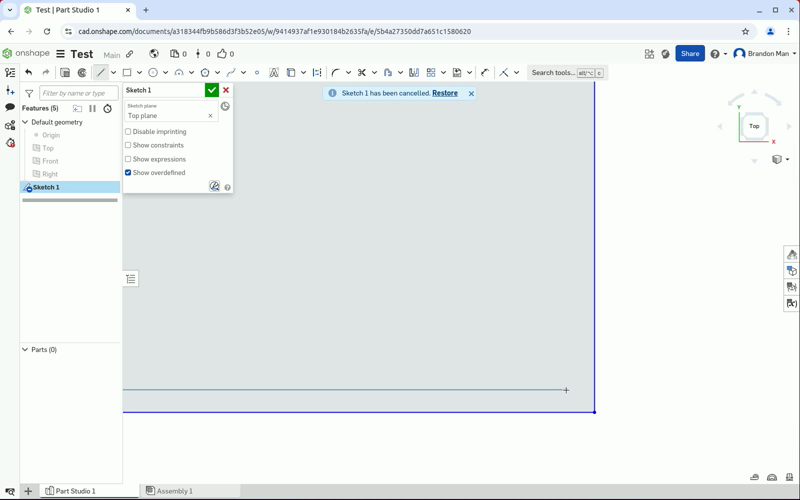
scroll(-6)
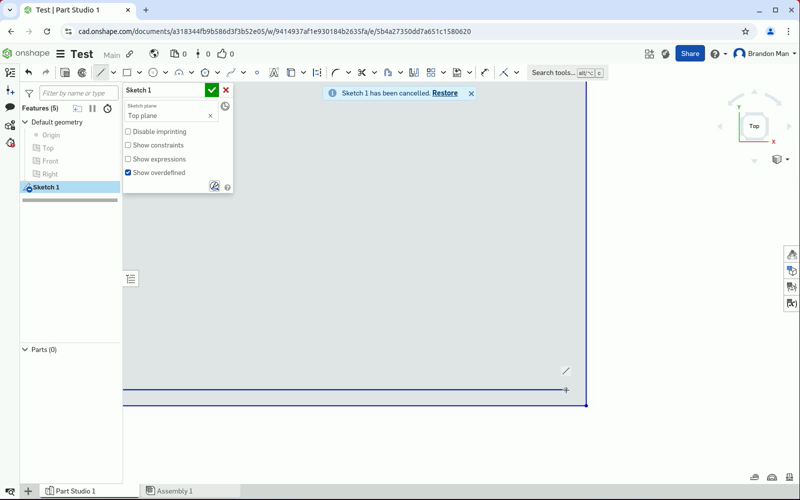
scroll(-6)
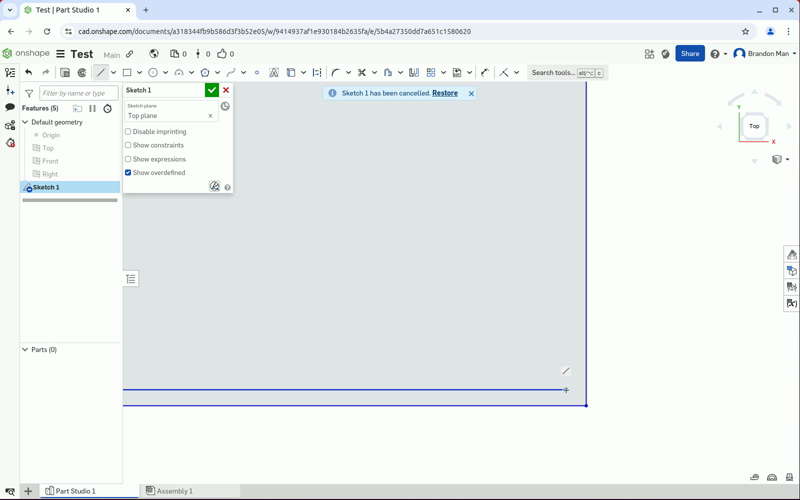
scroll(-6)
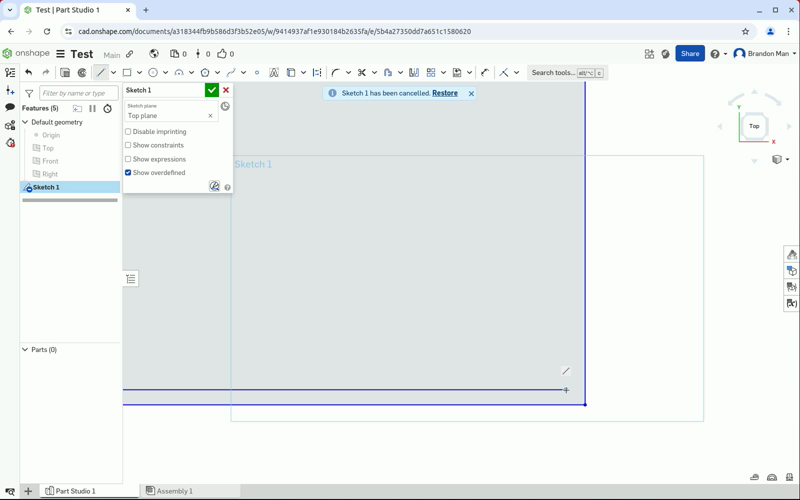
scroll(-6)
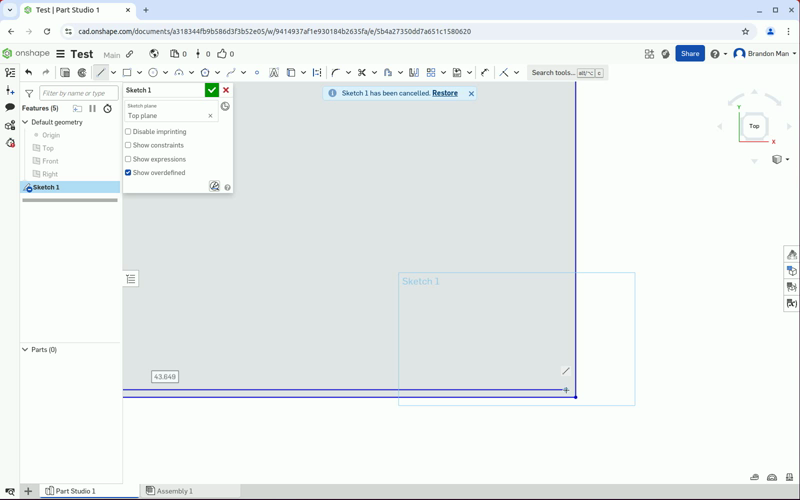
scroll(-6)
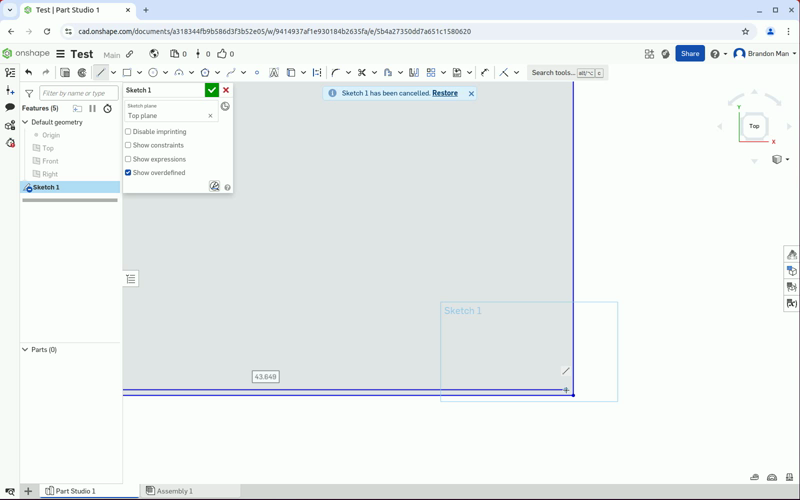
scroll(-6)
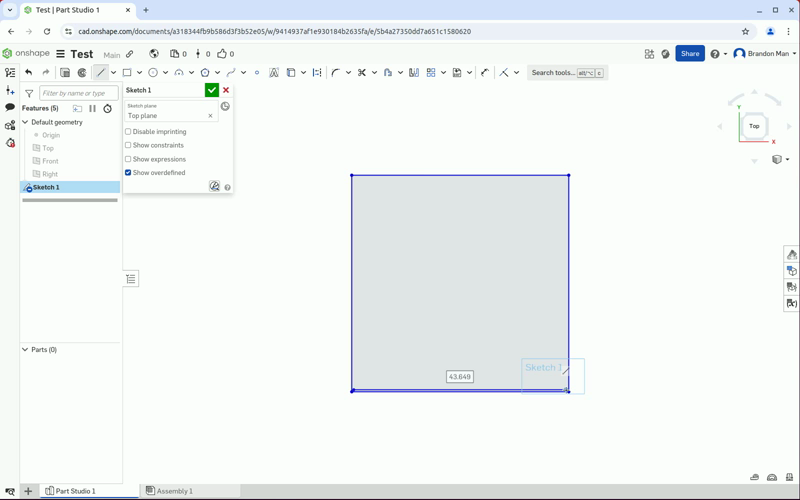
key_up(shift)
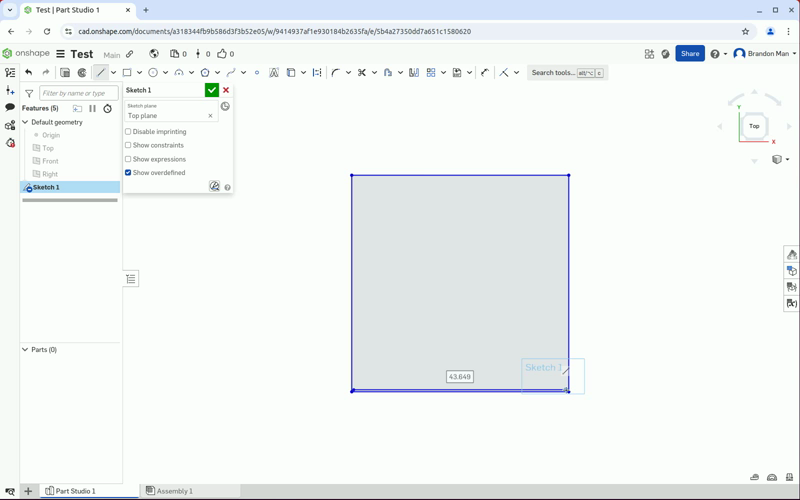
key_down(shift)
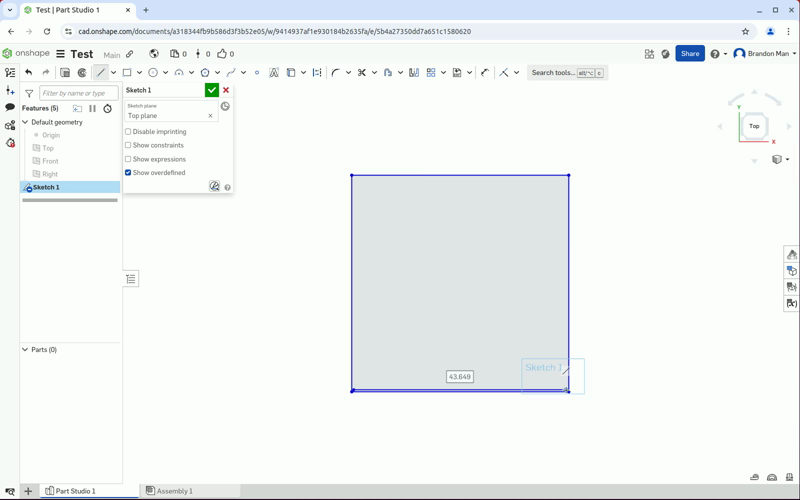
mouse_move(566, 177)
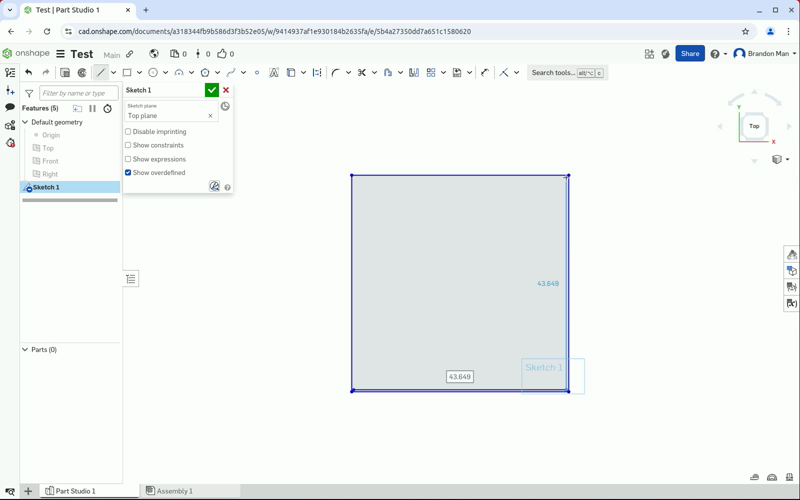
scroll(6)
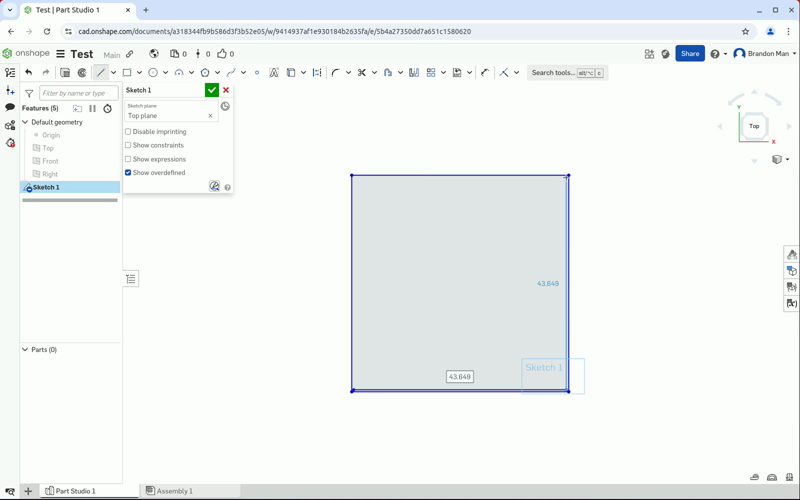
scroll(6)
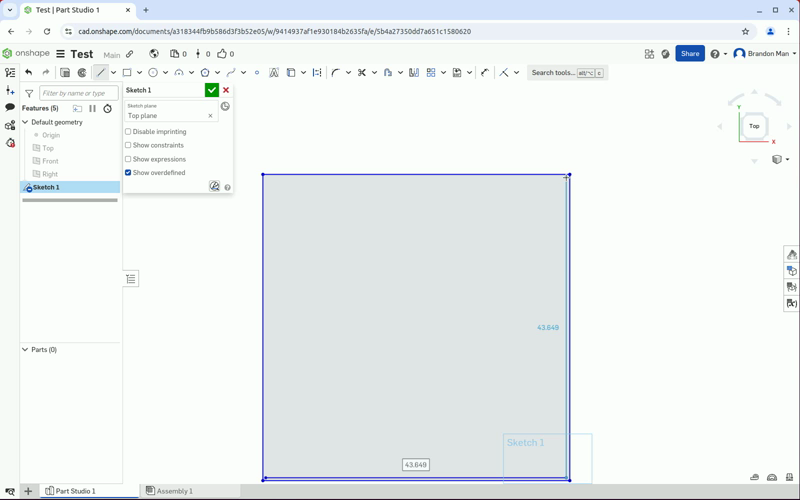
scroll(6)
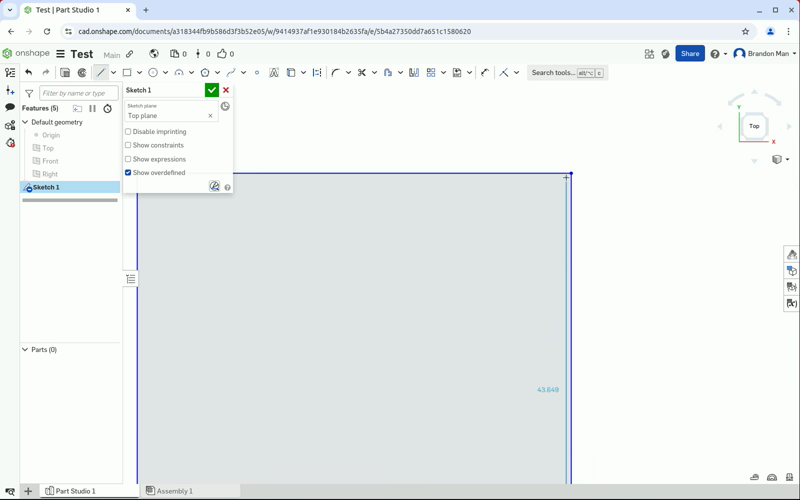
scroll(6)
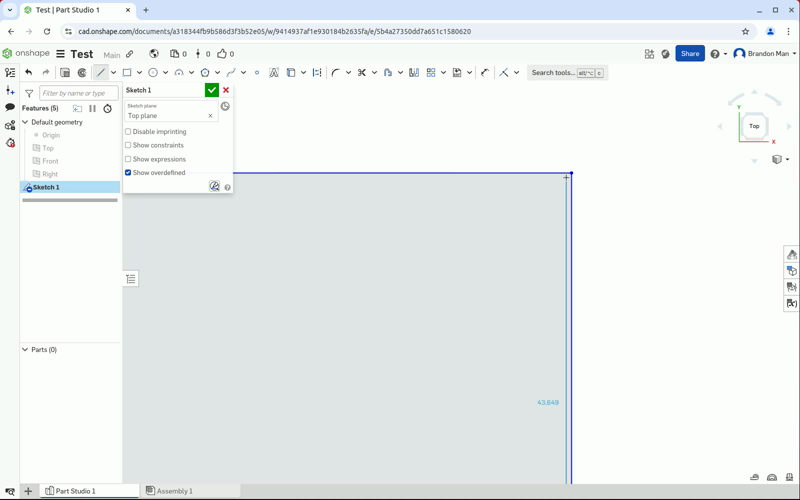
scroll(6)
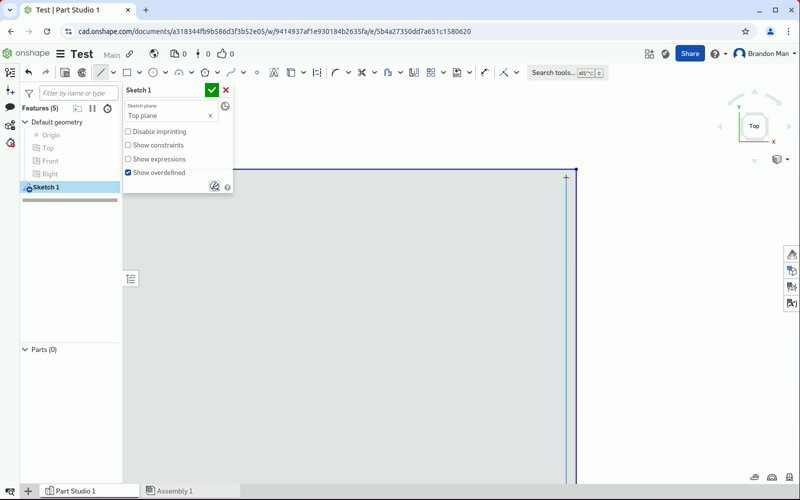
scroll(6)
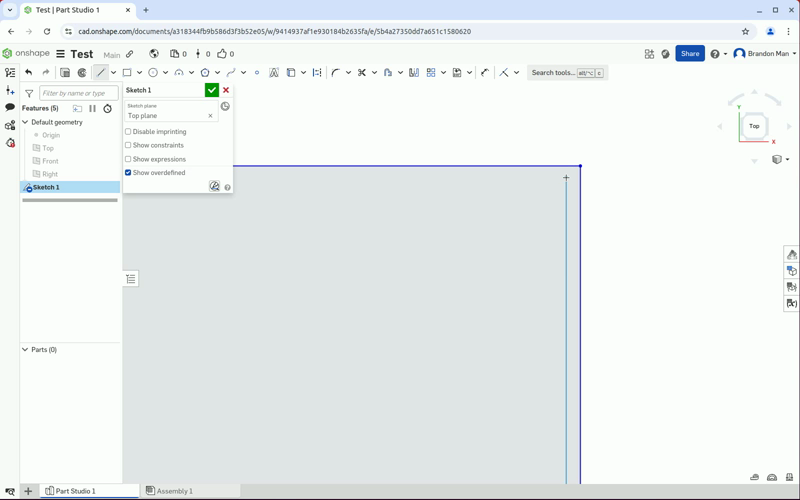
scroll(6)
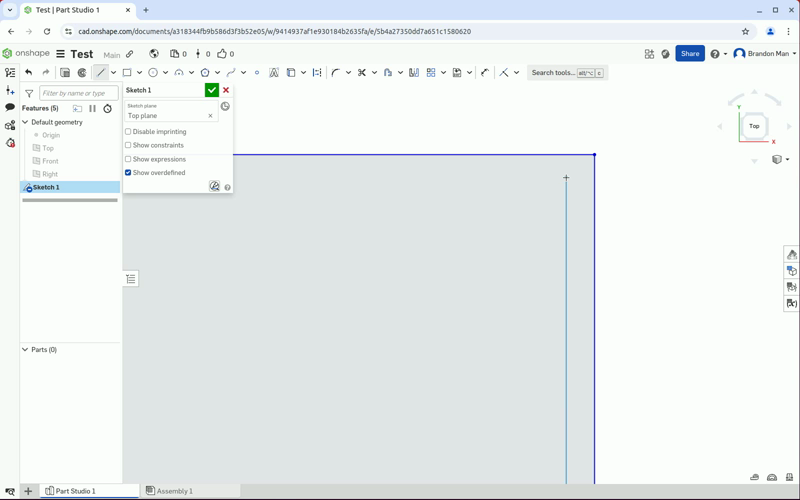
click(566, 177)
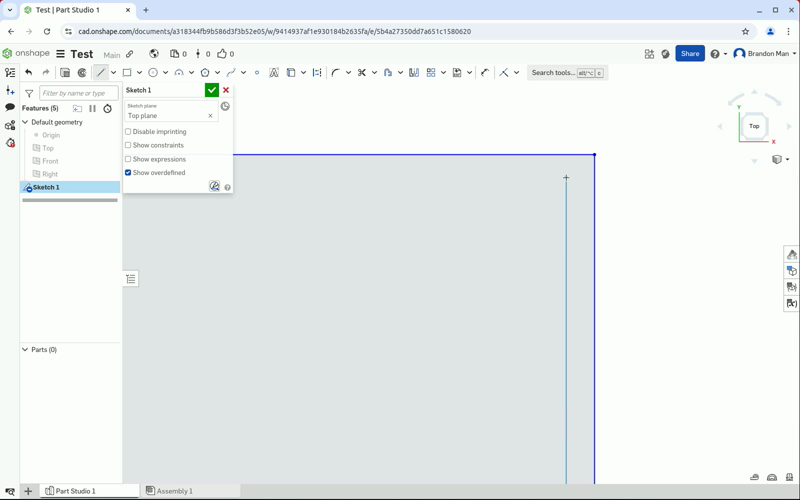
scroll(-6)
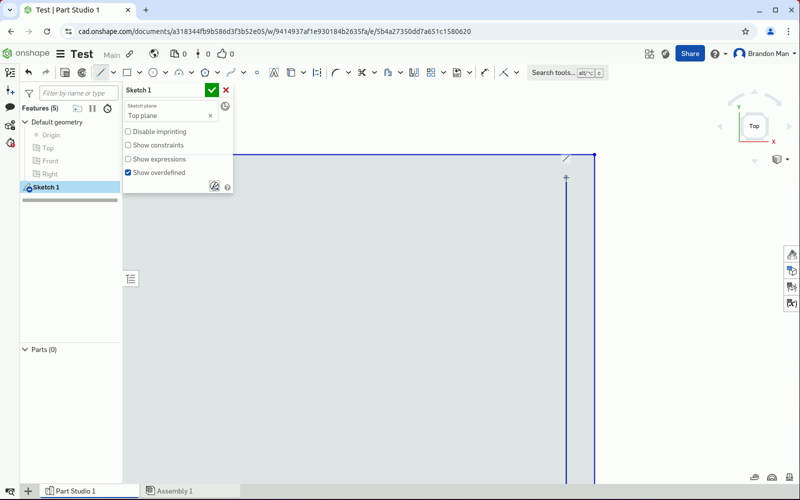
scroll(-6)
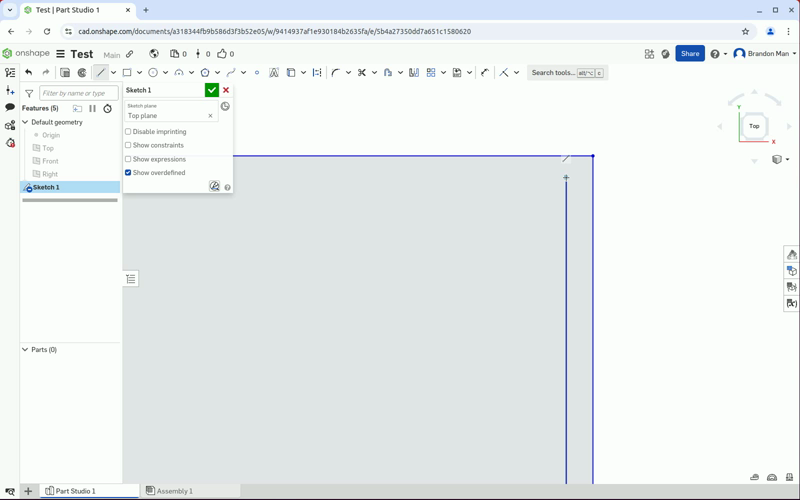
scroll(-6)
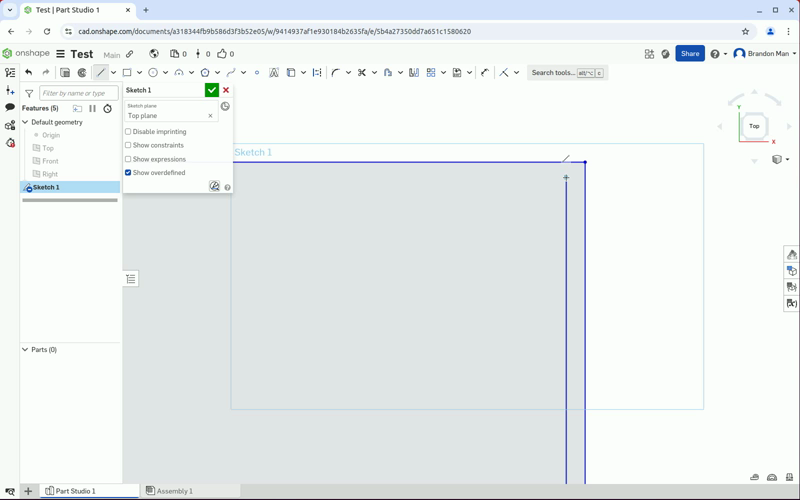
scroll(-6)
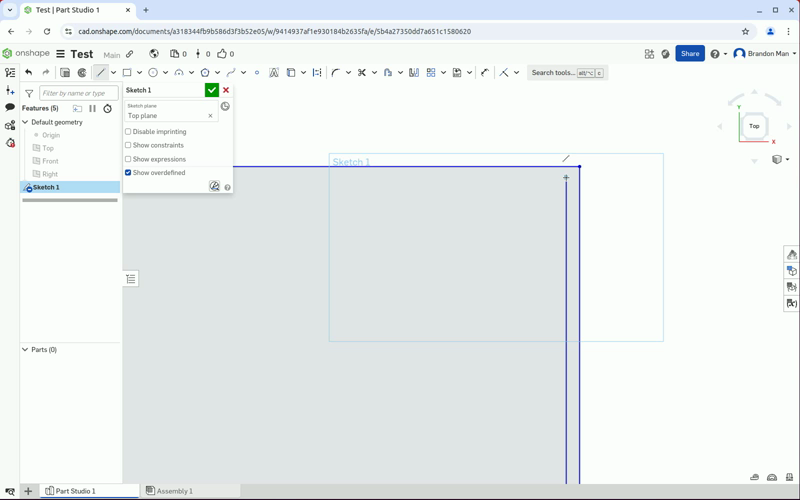
scroll(-6)
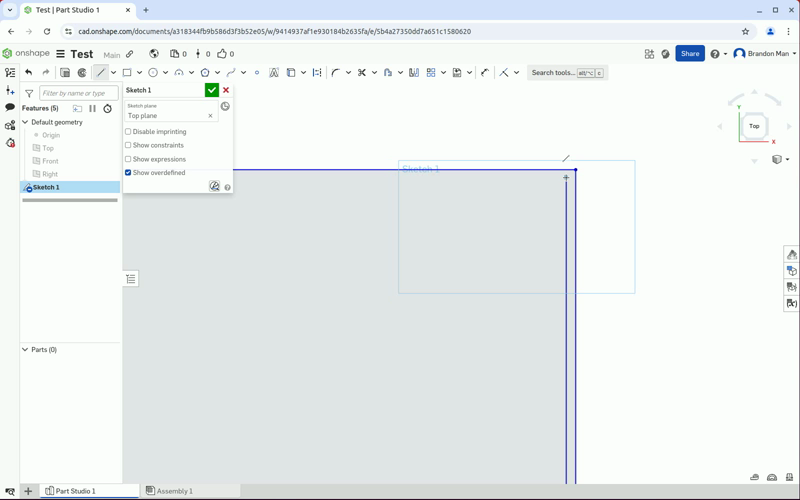
scroll(-6)
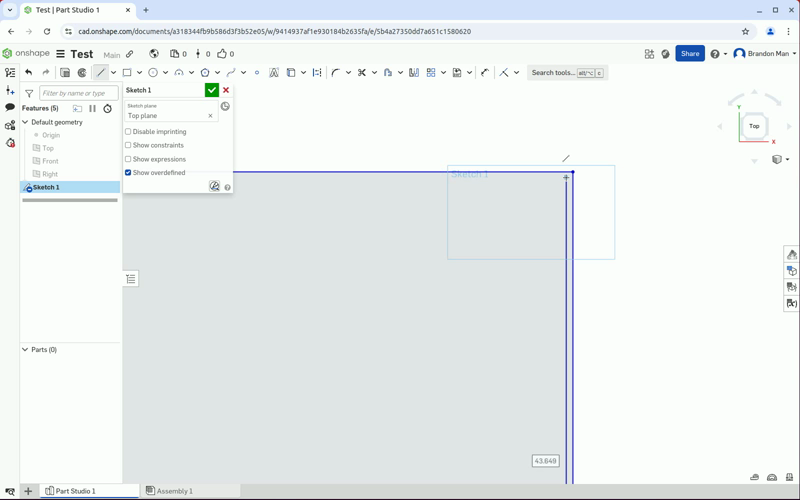
scroll(-6)
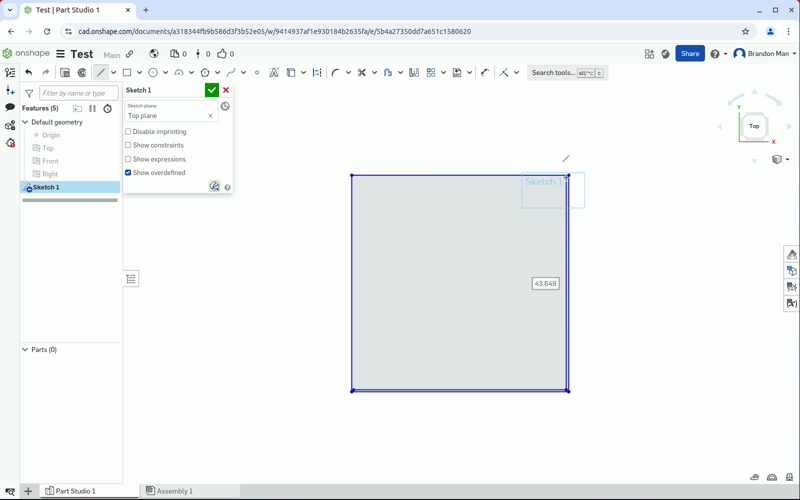
key_up(shift)
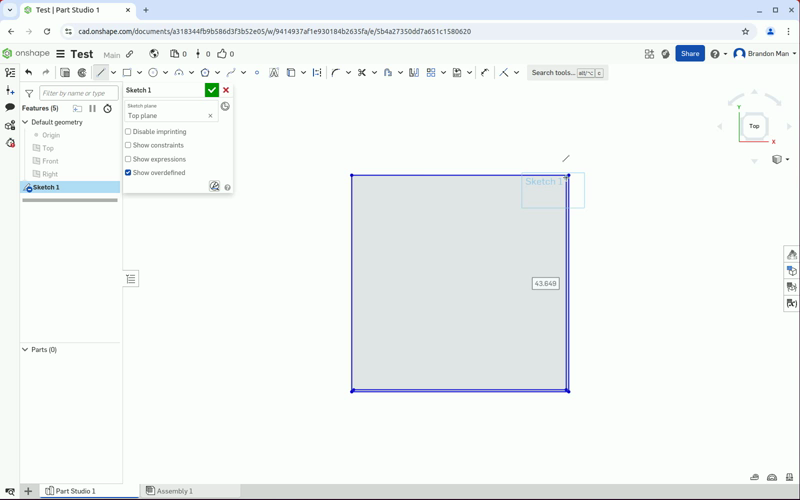
key_down(shift)
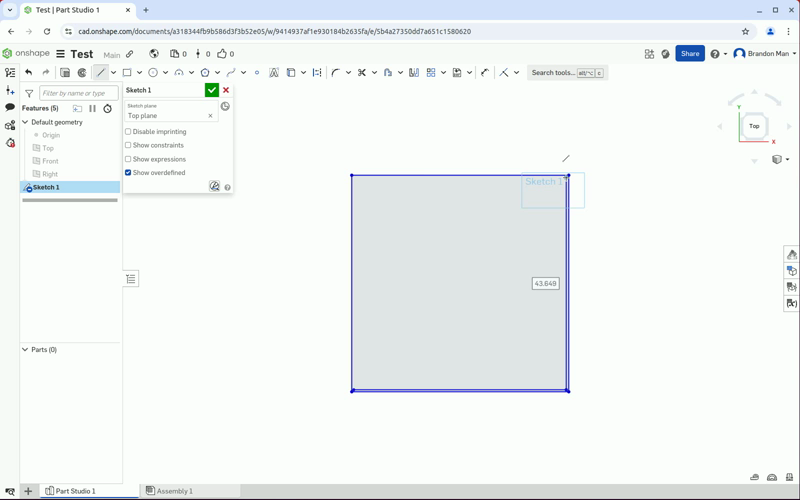
mouse_move(353, 177)
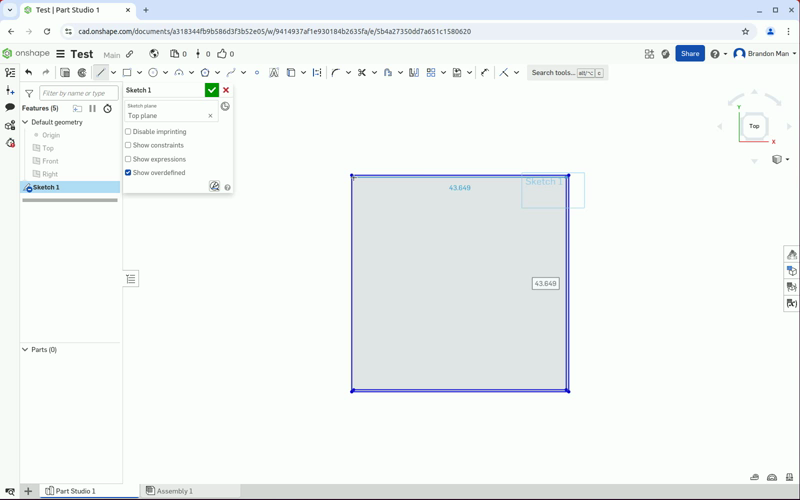
scroll(6)
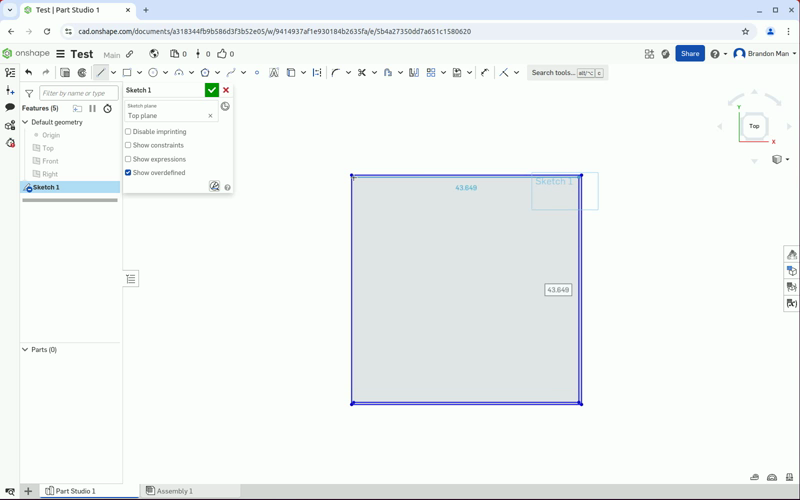
scroll(6)
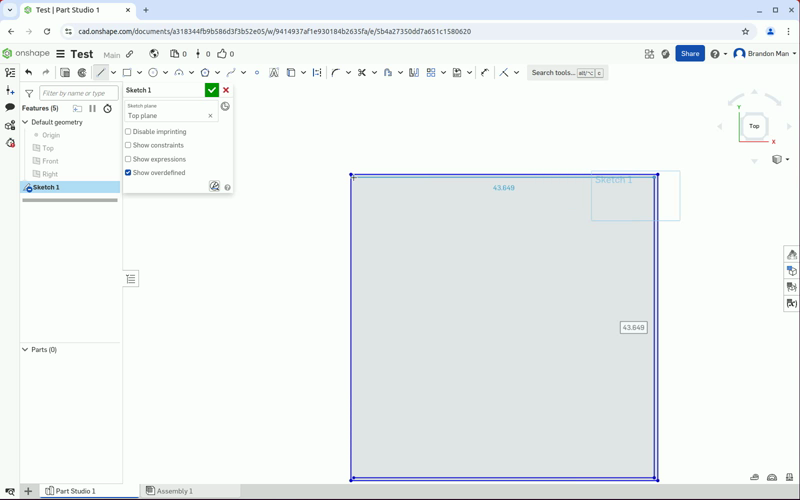
scroll(6)
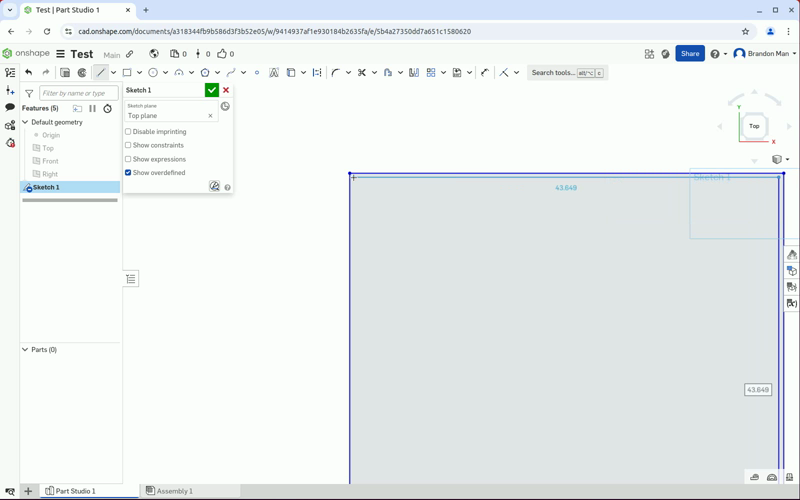
scroll(6)
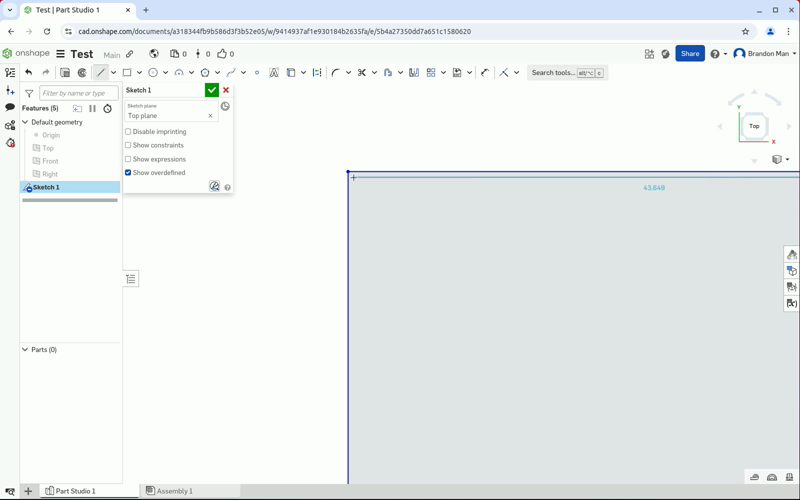
scroll(6)
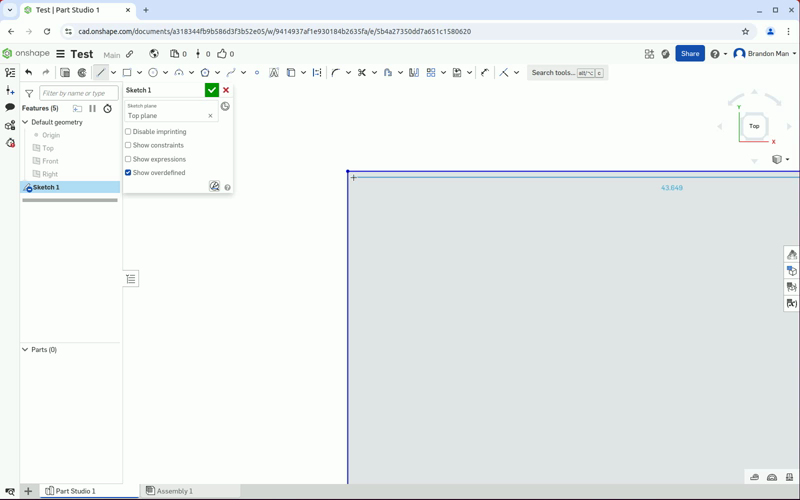
scroll(6)
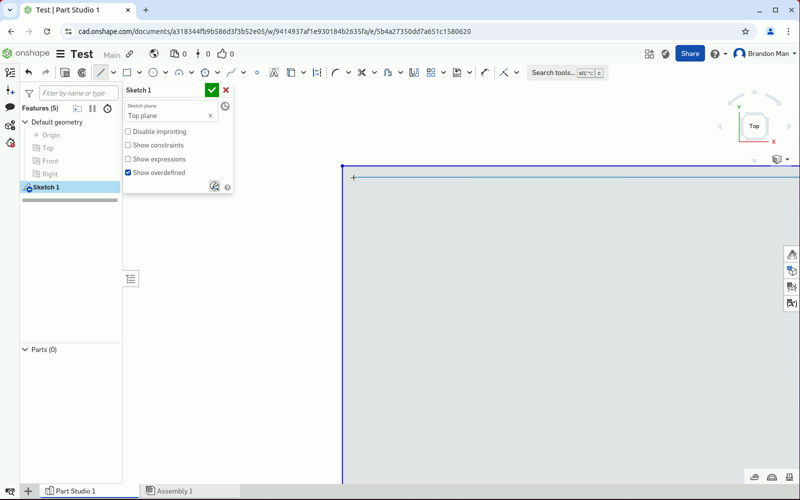
scroll(6)
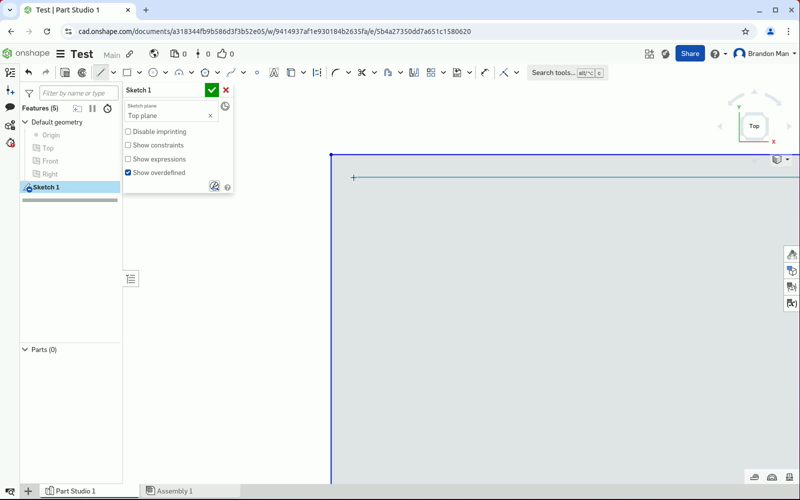
click(353, 177)
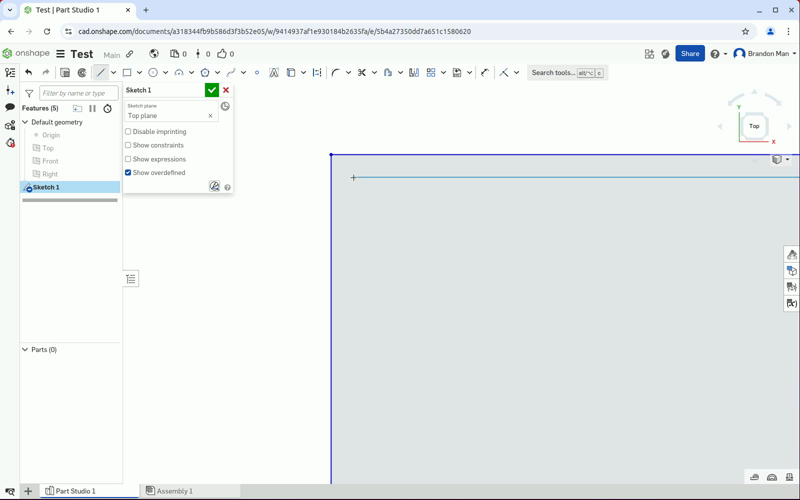
scroll(-6)
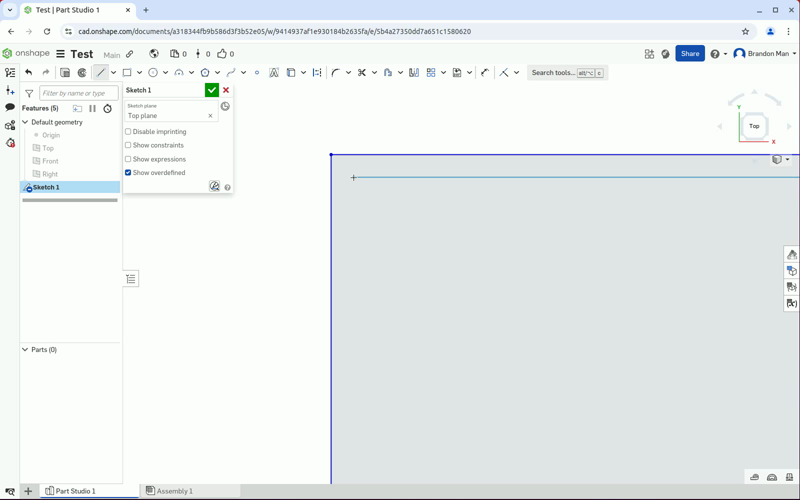
scroll(-6)
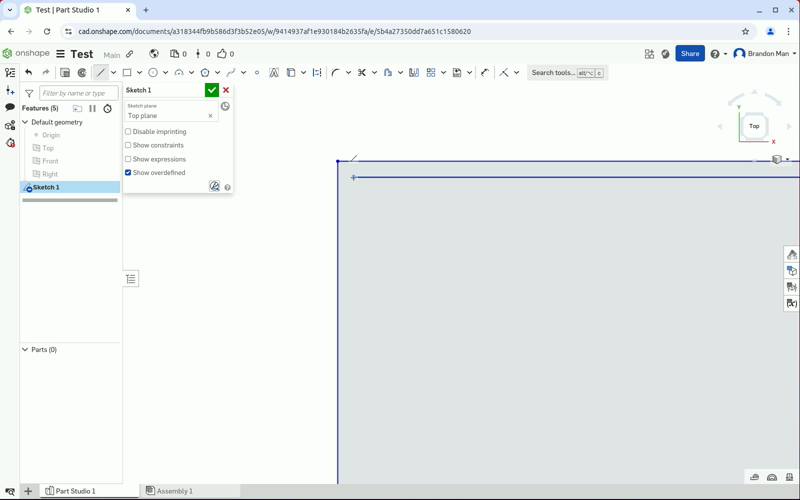
scroll(-6)
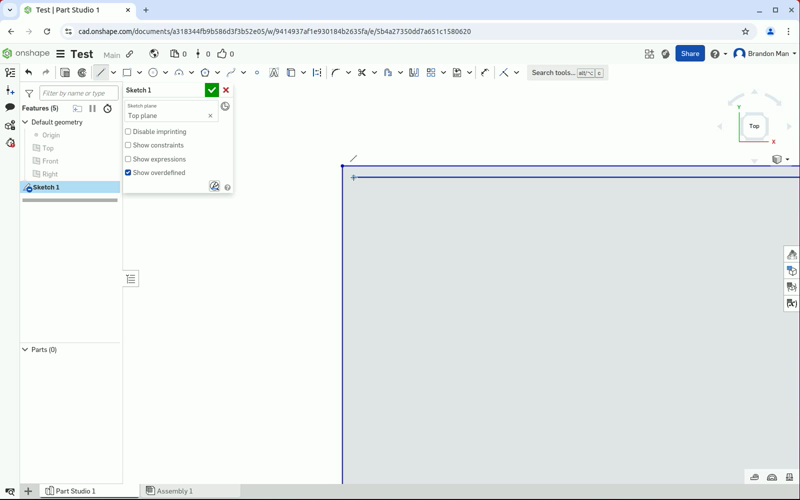
scroll(-6)
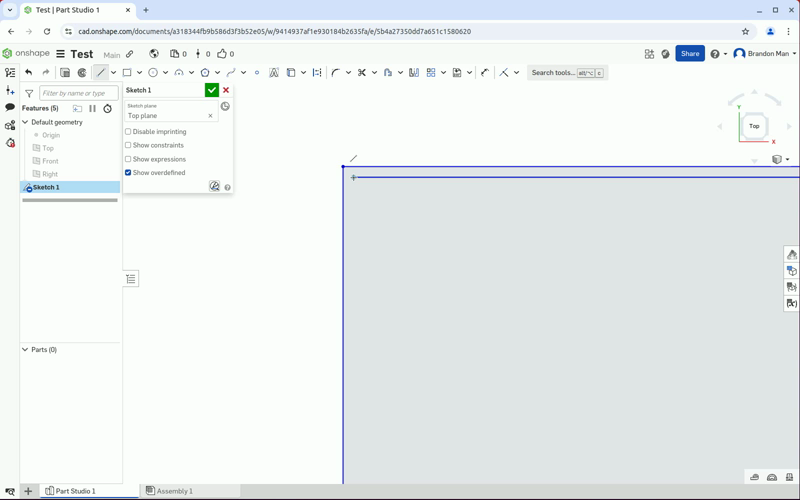
scroll(-6)
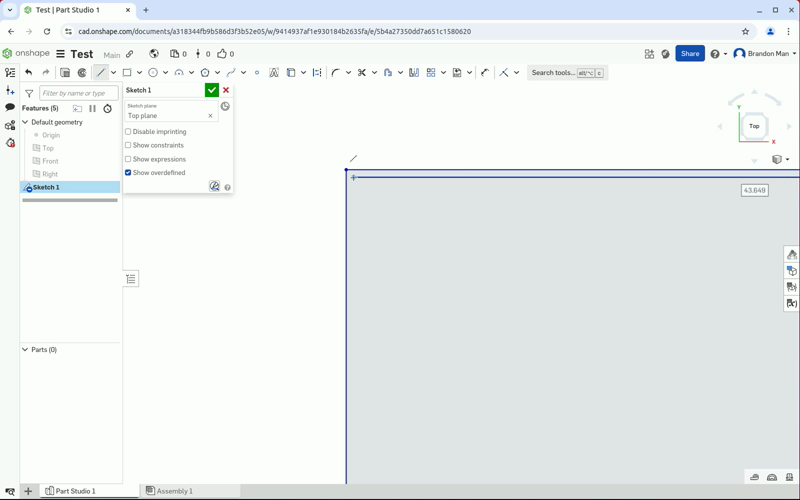
scroll(-6)
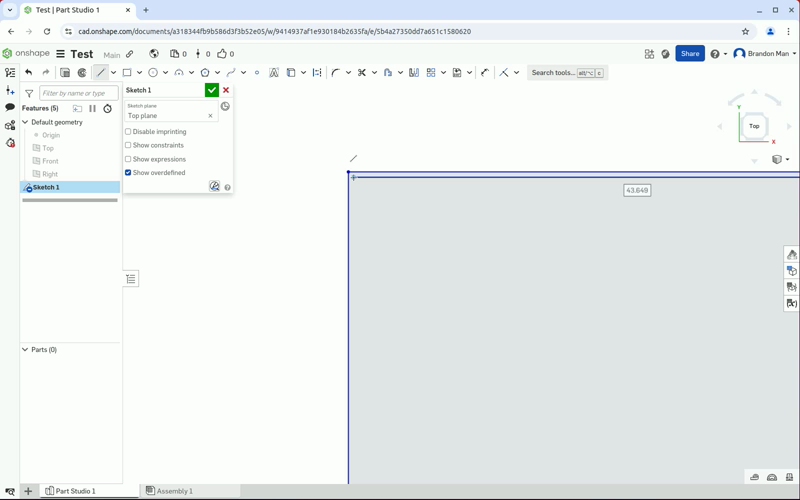
scroll(-6)
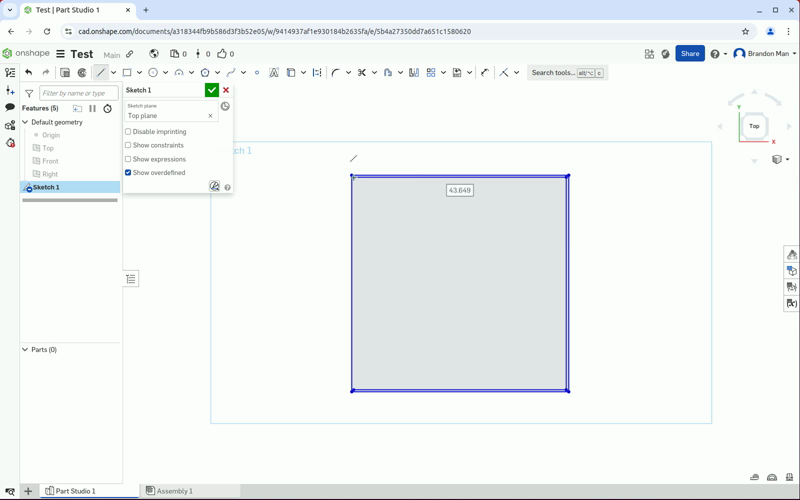
key_up(shift)
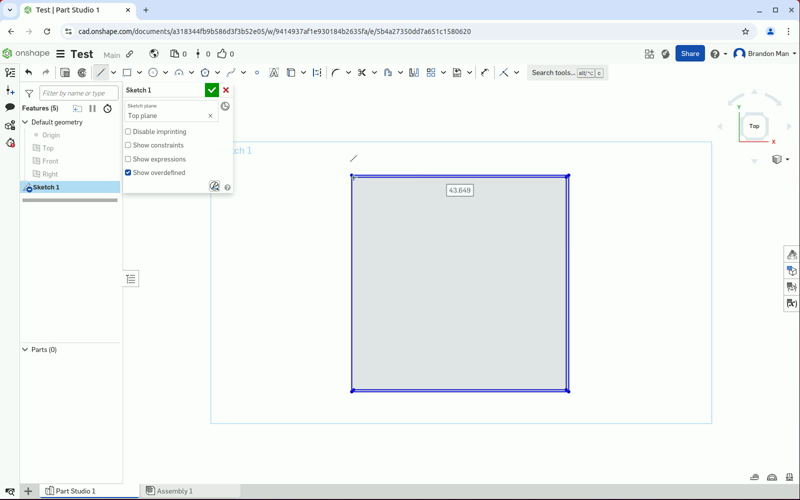
key_down(shift)
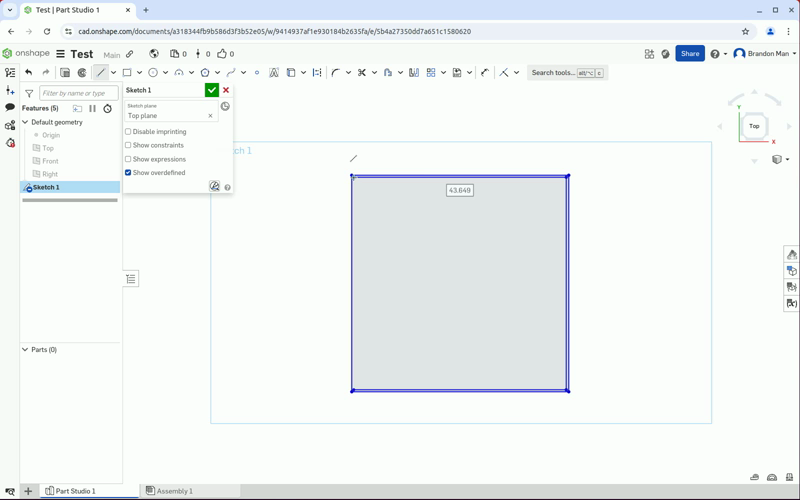
mouse_move(353, 389)
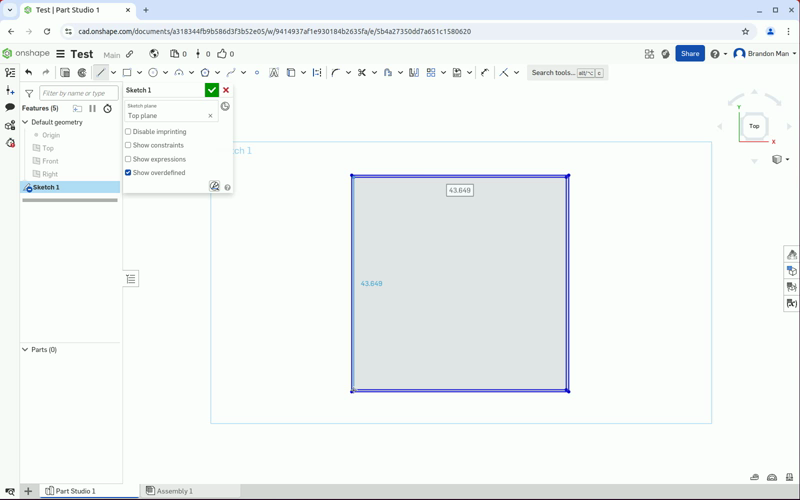
scroll(6)
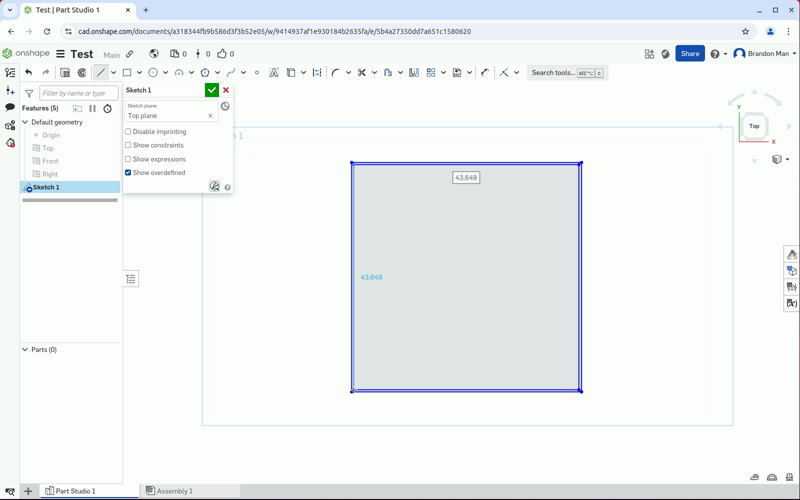
scroll(6)
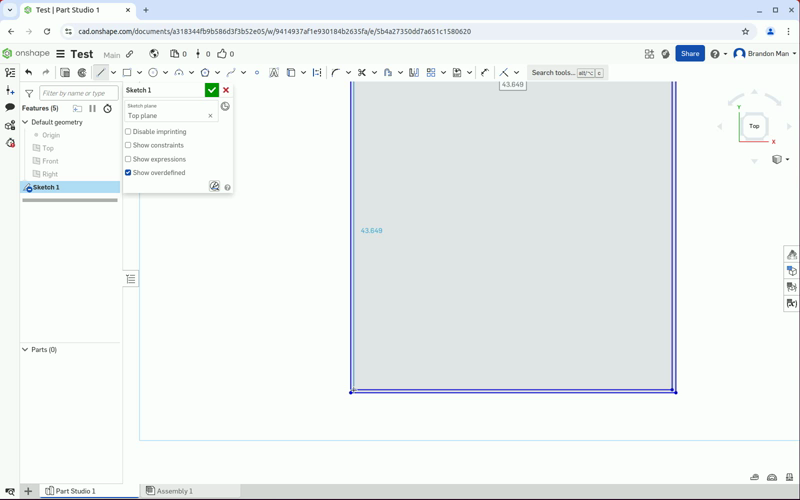
scroll(6)
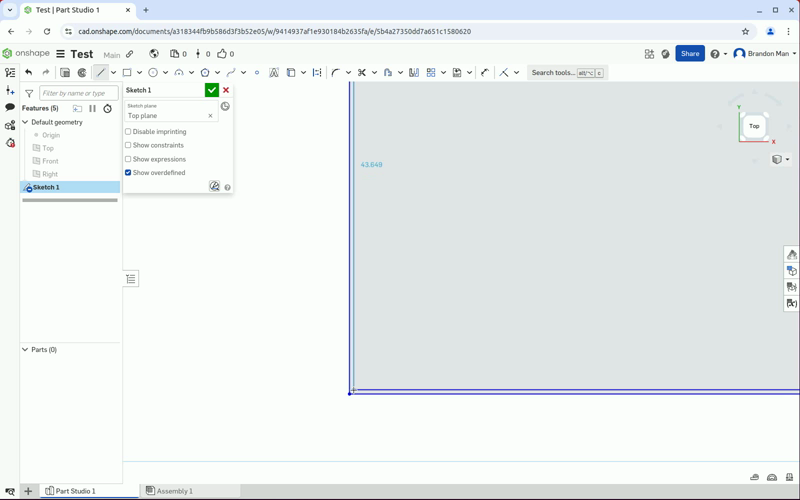
scroll(6)
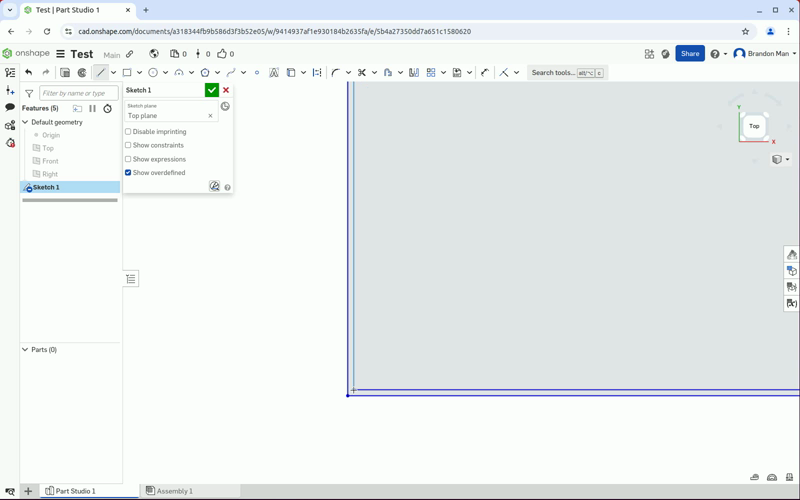
scroll(6)
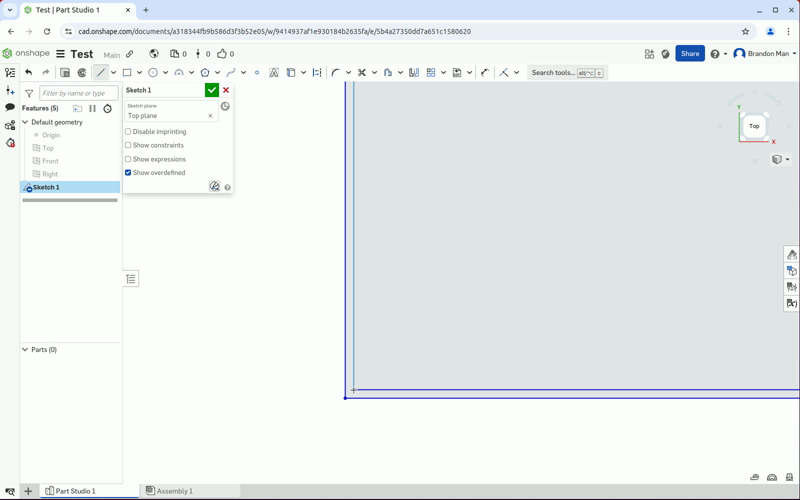
scroll(6)
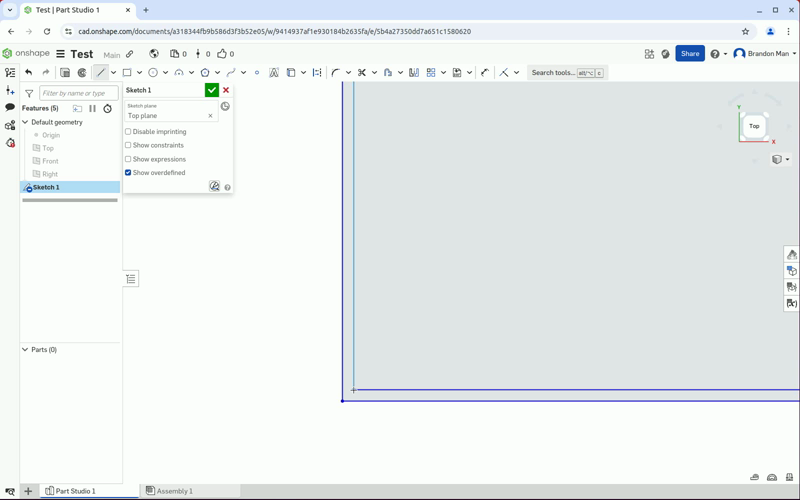
scroll(6)
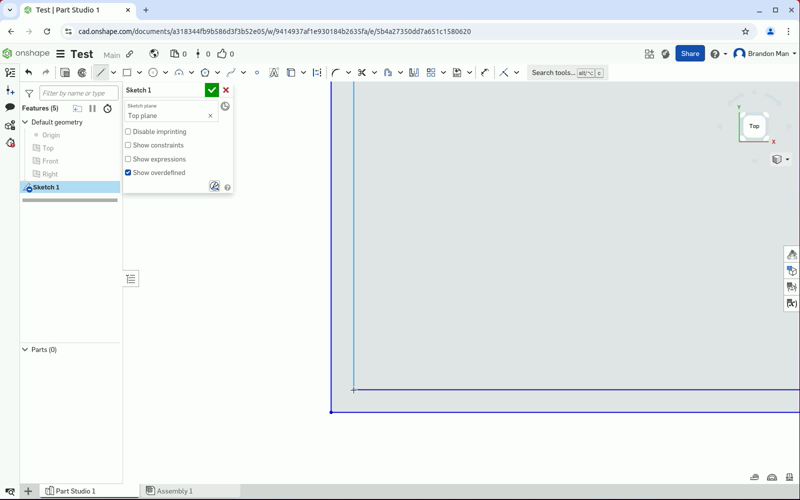
key_up(shift)
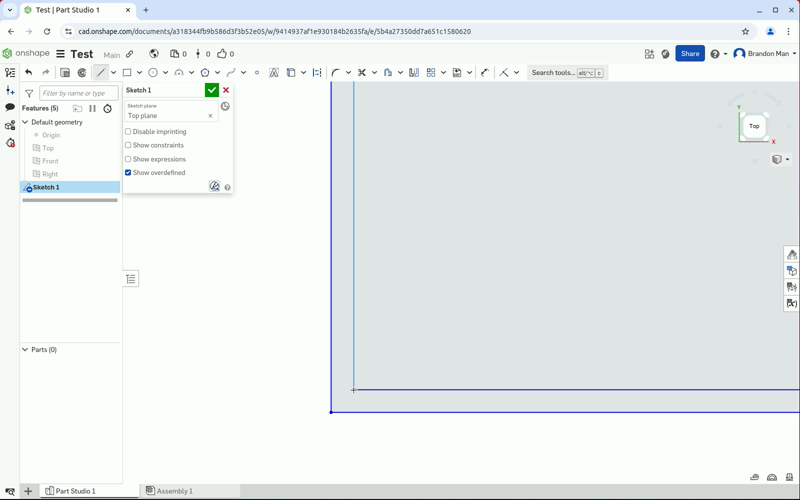
click(353, 389)
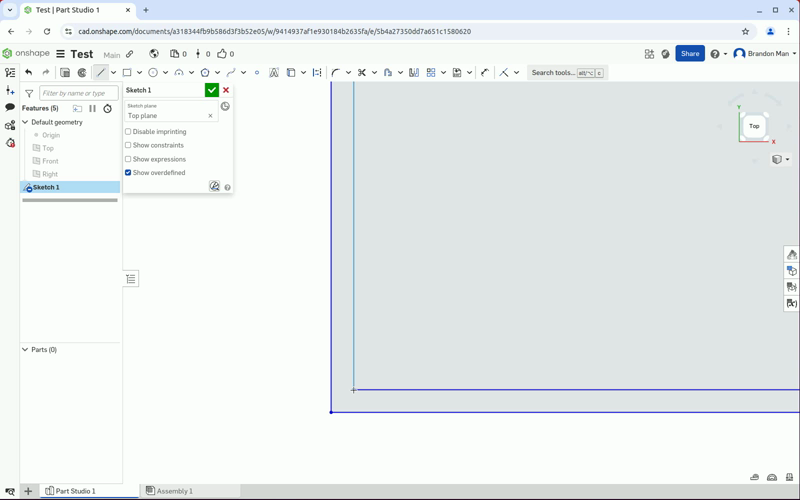
scroll(-6)
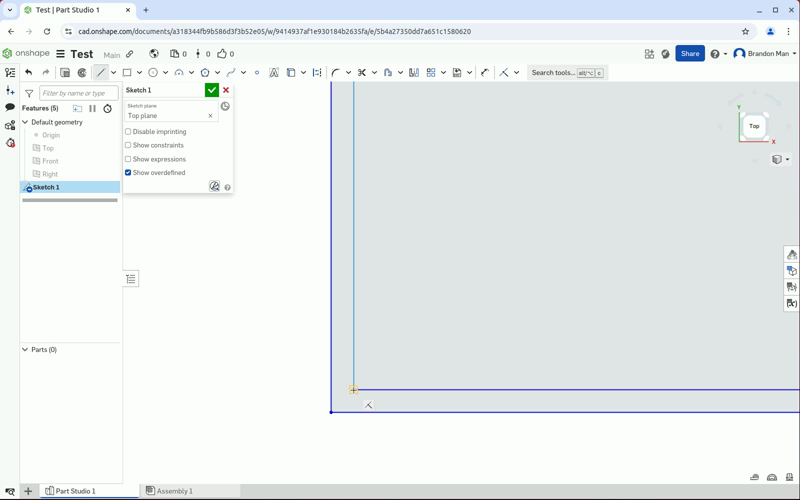
scroll(-6)
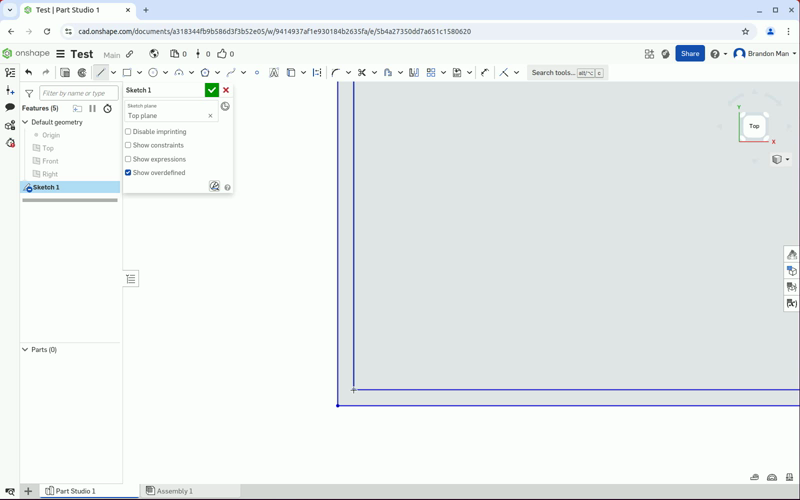
scroll(-6)
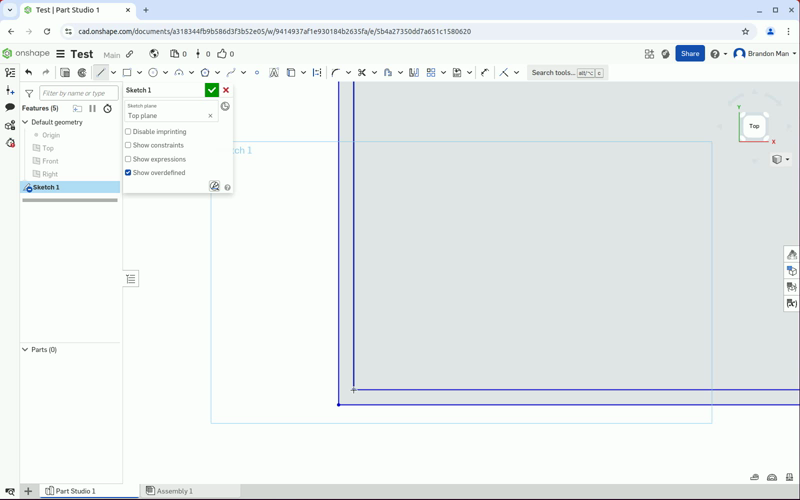
scroll(-6)
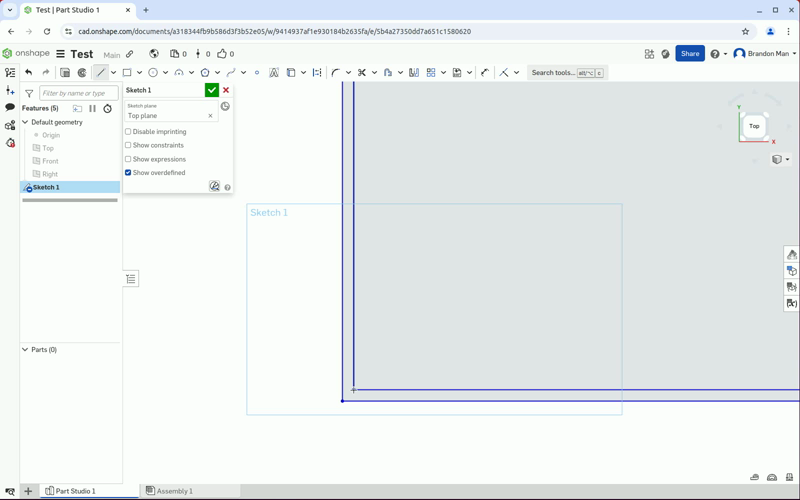
scroll(-6)
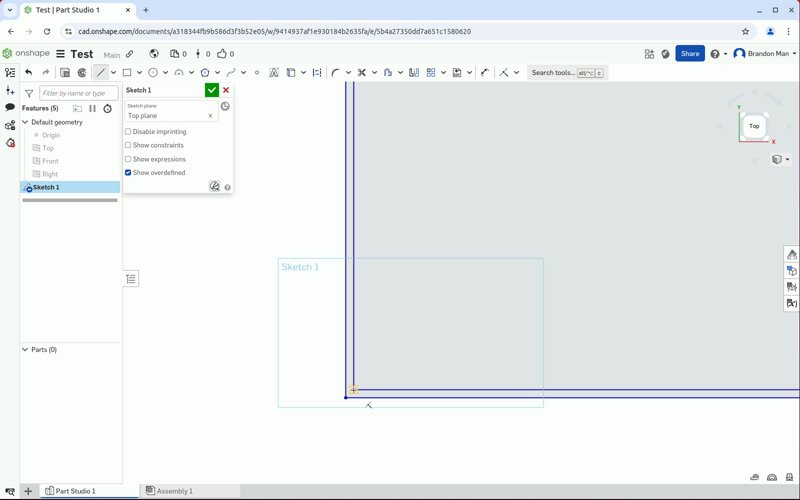
scroll(-6)
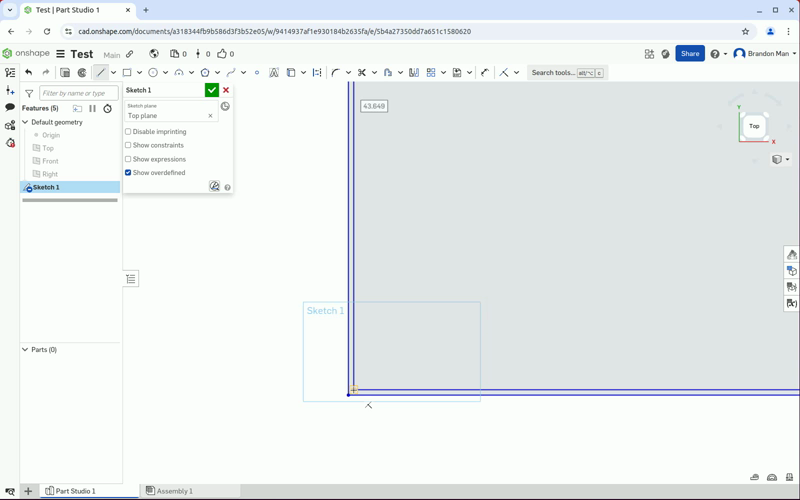
scroll(-6)
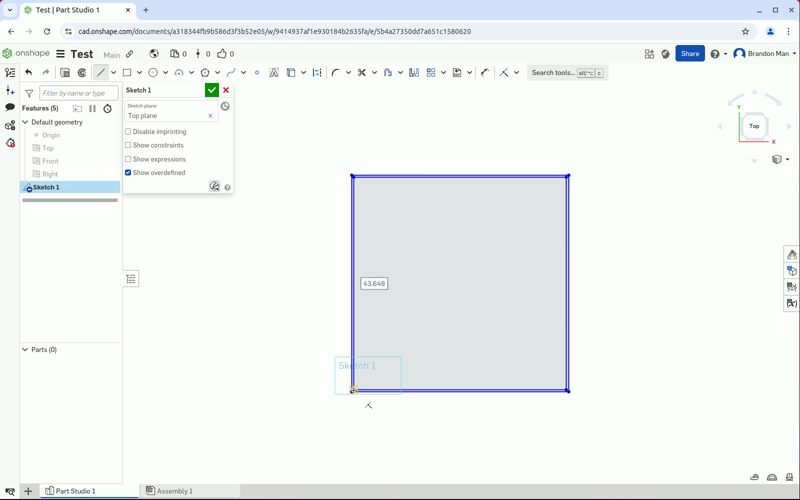
key(esc)
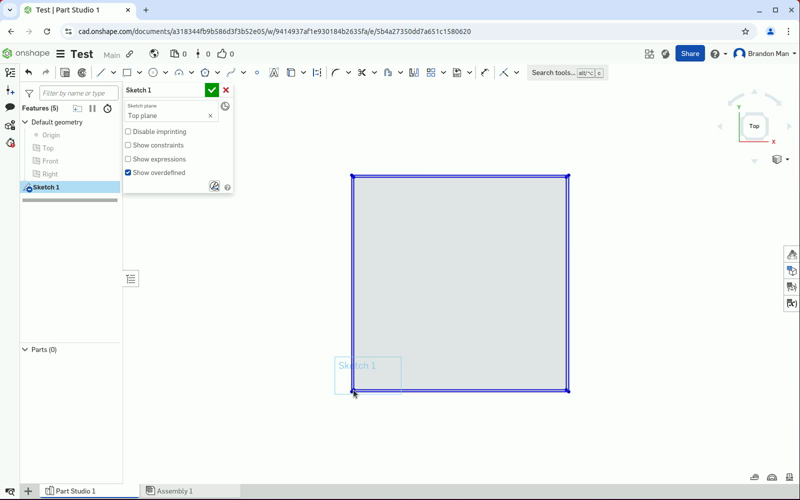
mouse_move(352, 176)
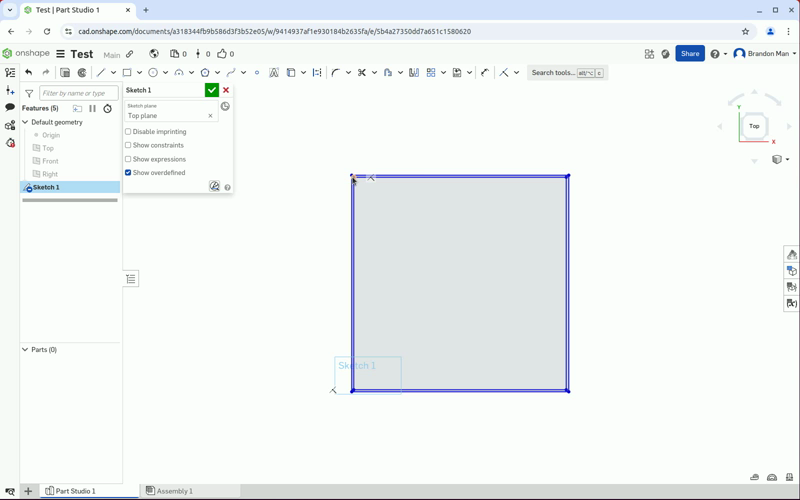
click(352, 176)
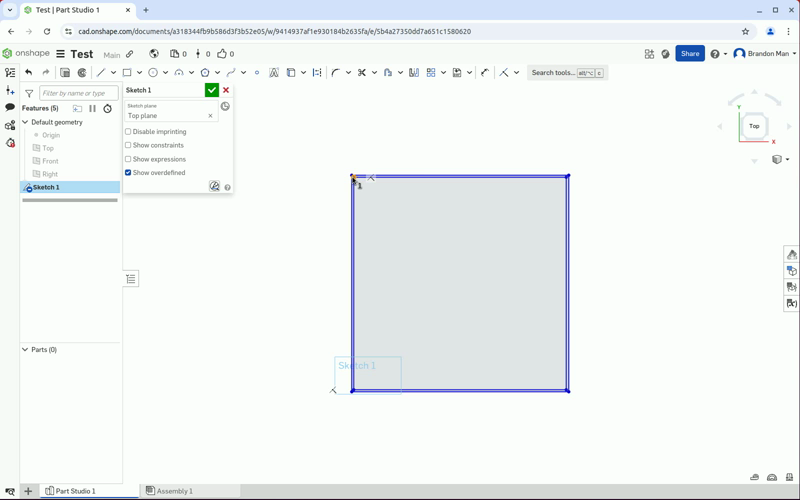
mouse_move(73, 352)
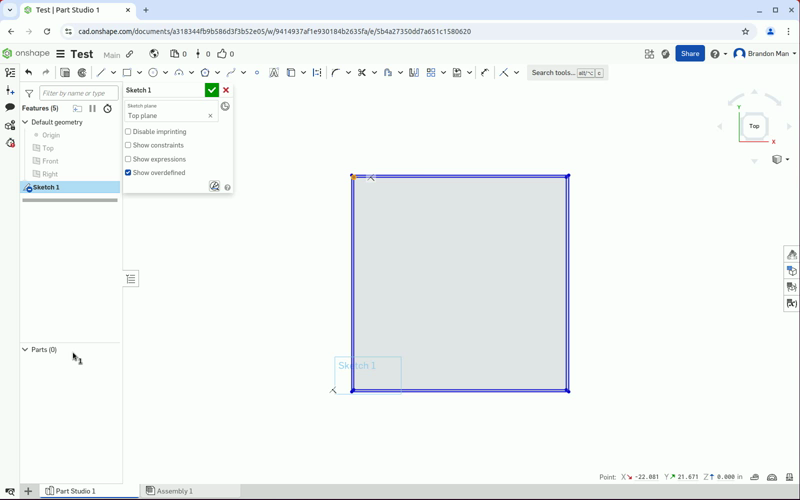
key(shift+y)
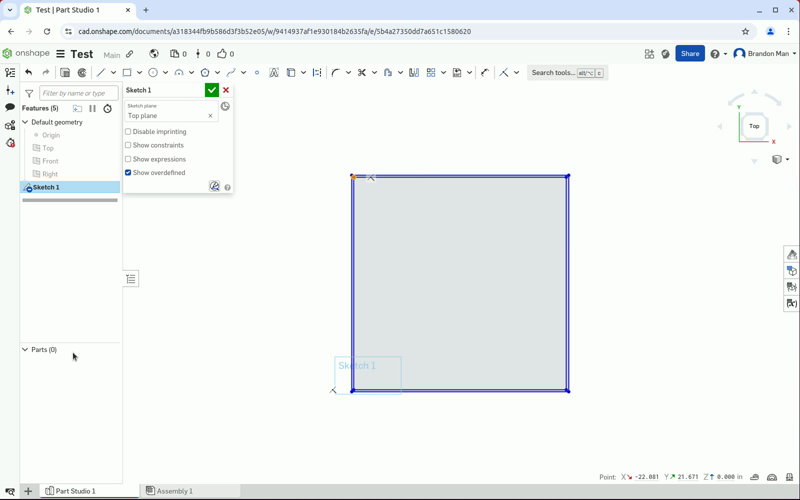
key(shift+e)
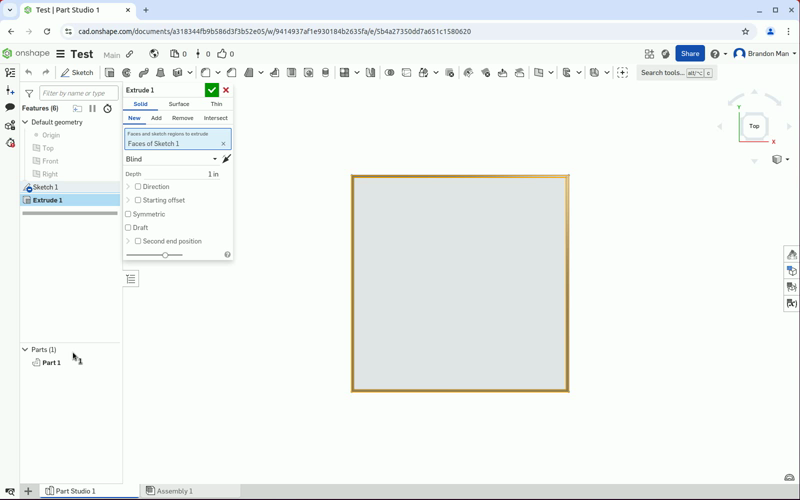
mouse_move(143, 106)
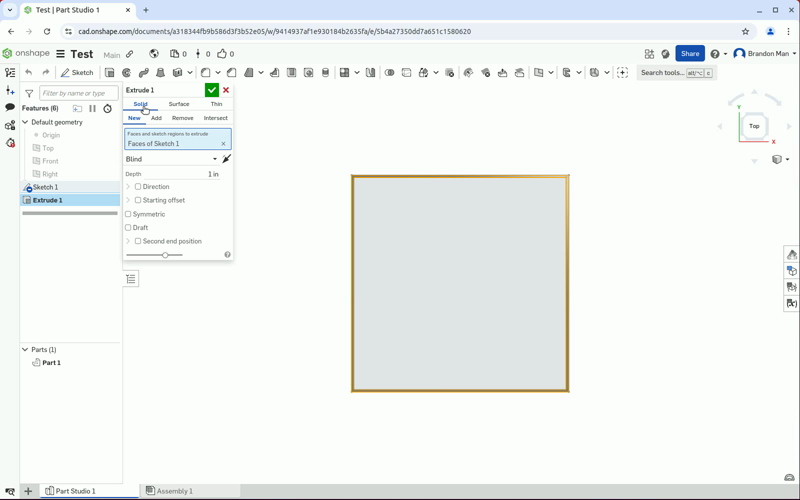
click(143, 106)
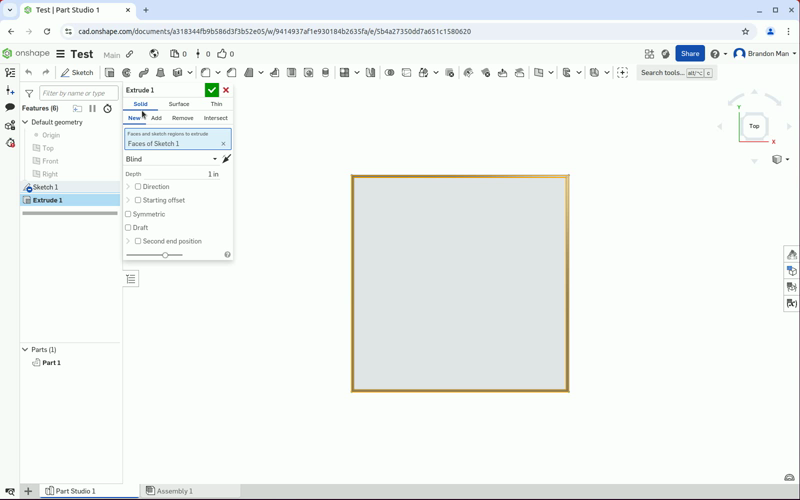
mouse_move(137, 120)
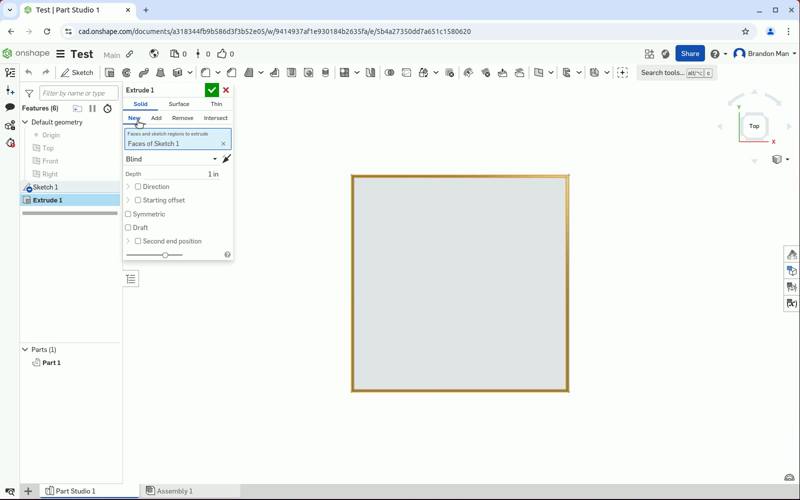
click(137, 120)
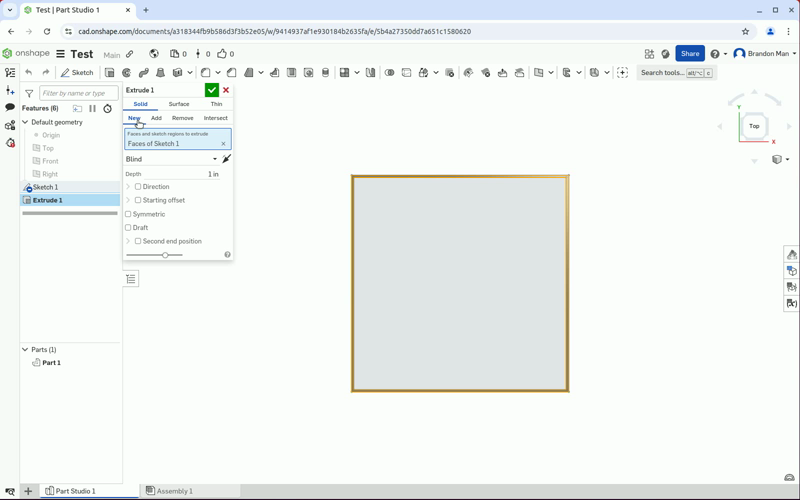
key(tab, 4)
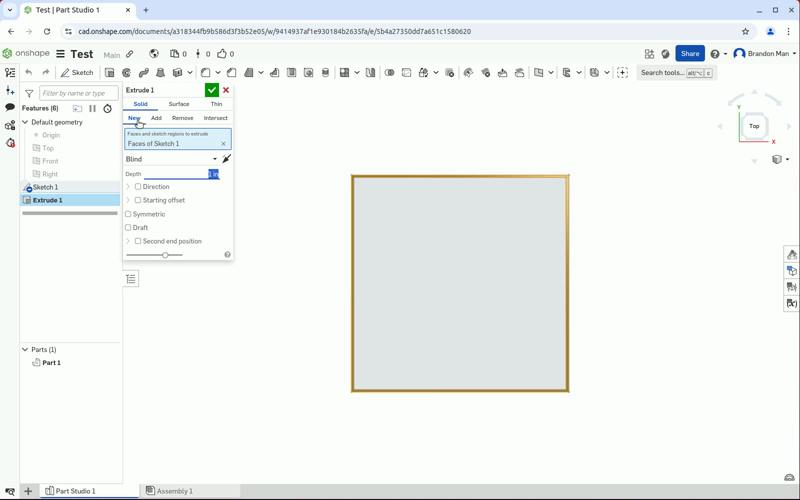
text(11.313)
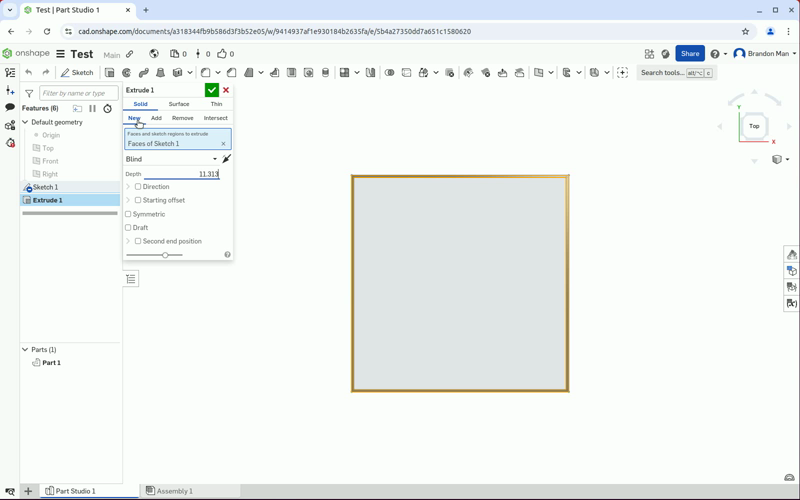
key(enter)
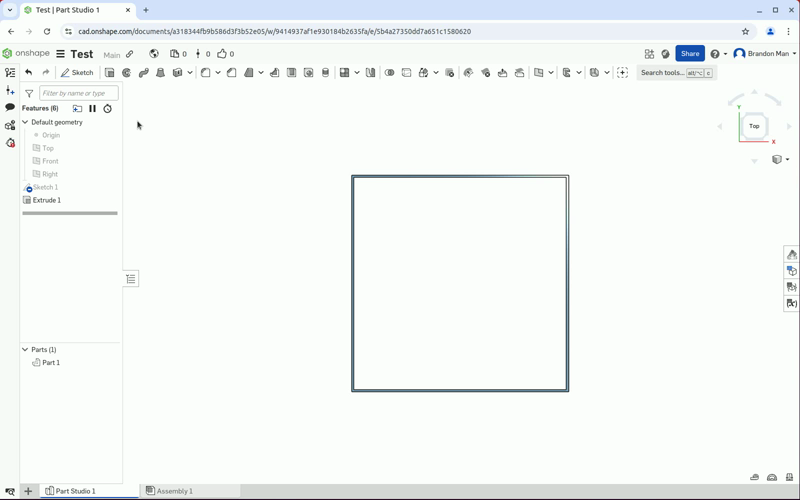
key(shift+h)
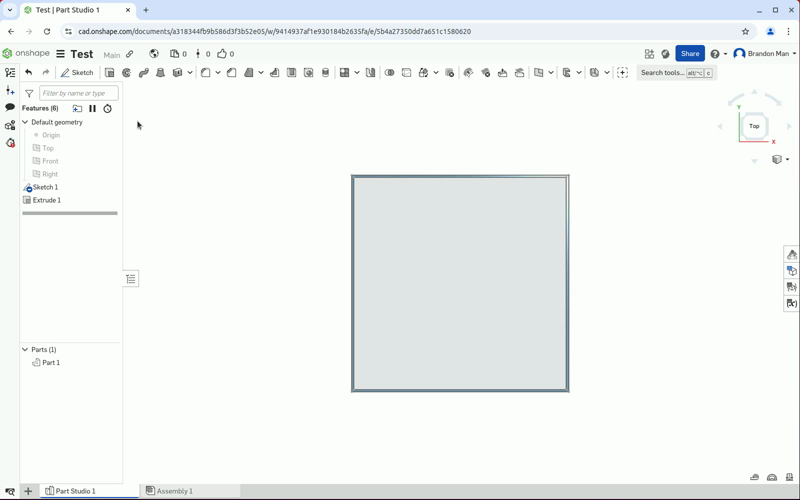
key(shift+h)
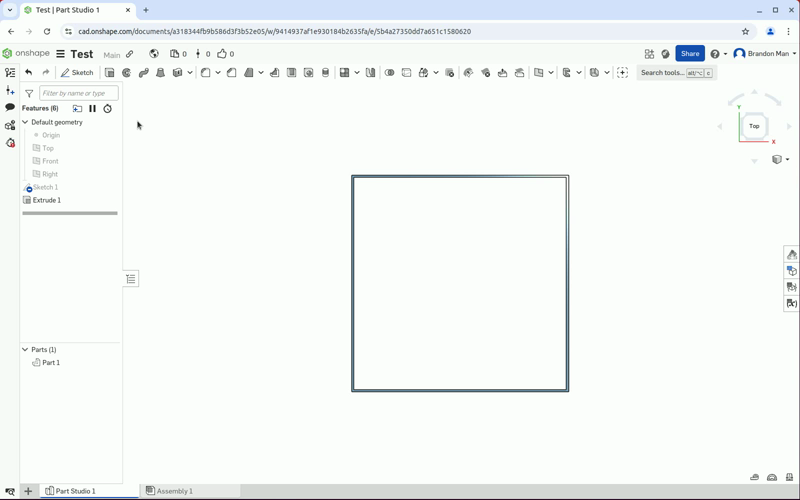
mouse_move(73, 189)
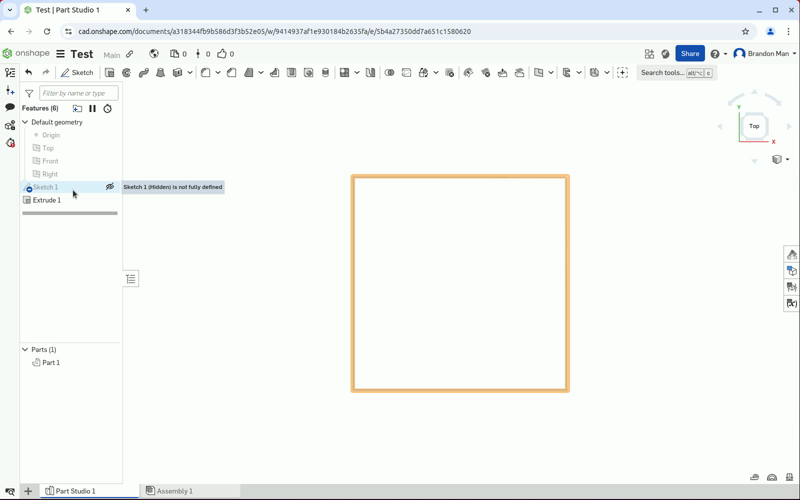
click(73, 189)
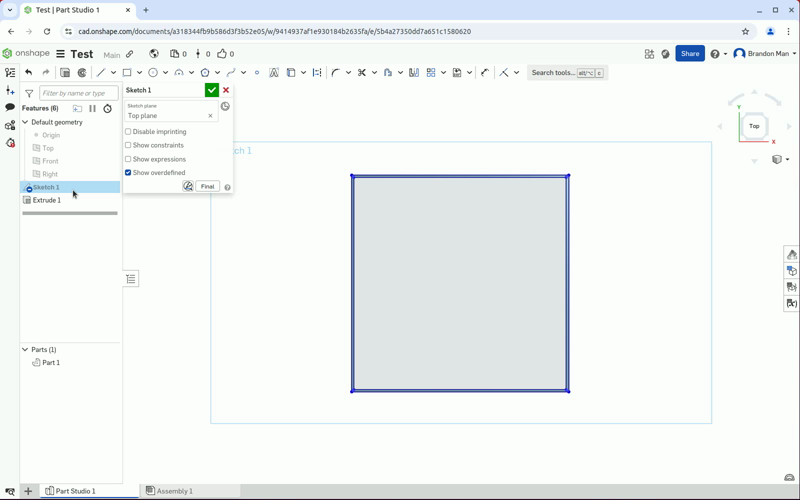
mouse_move(229, 92)
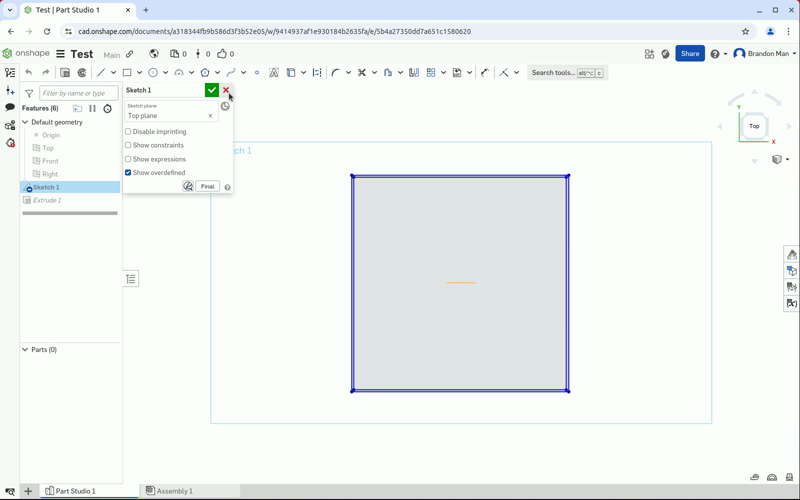
click(229, 92)
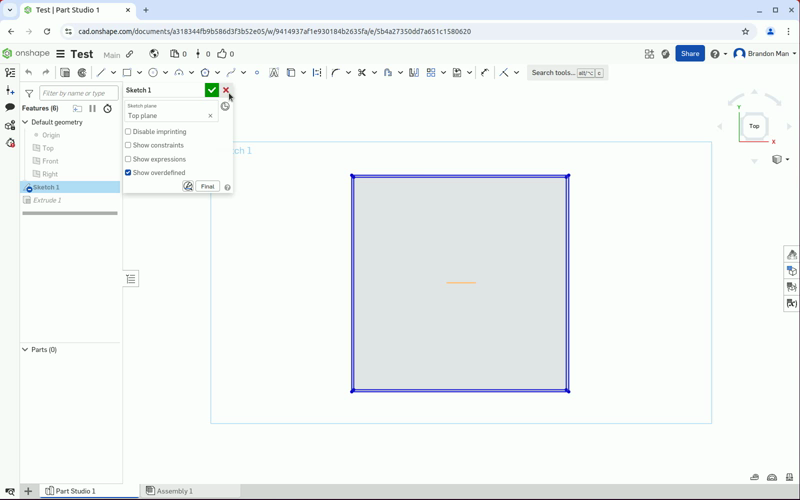
key(shift+s)
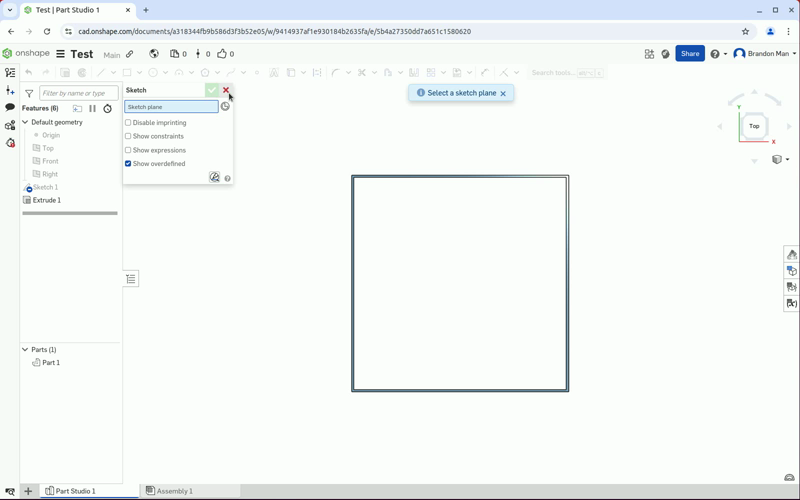
mouse_move(73, 150)
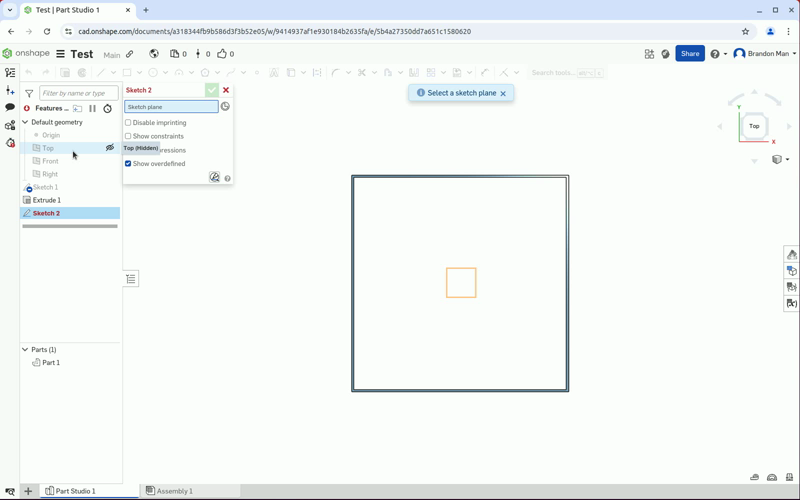
click(73, 150)
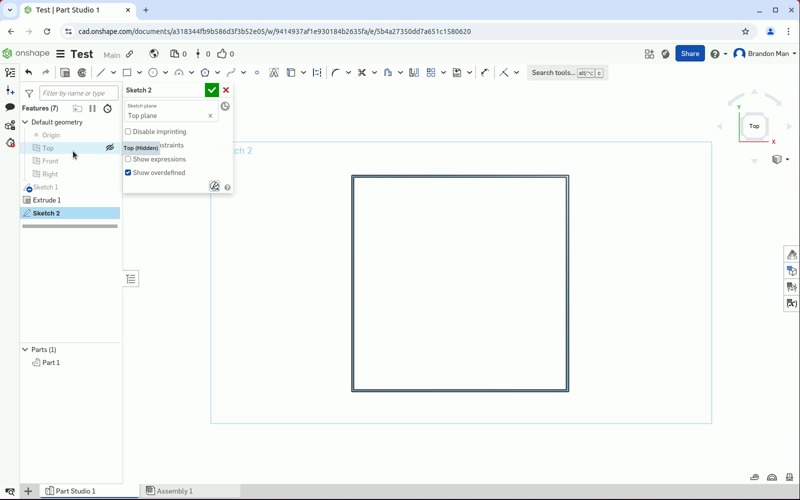
mouse_move(73, 352)
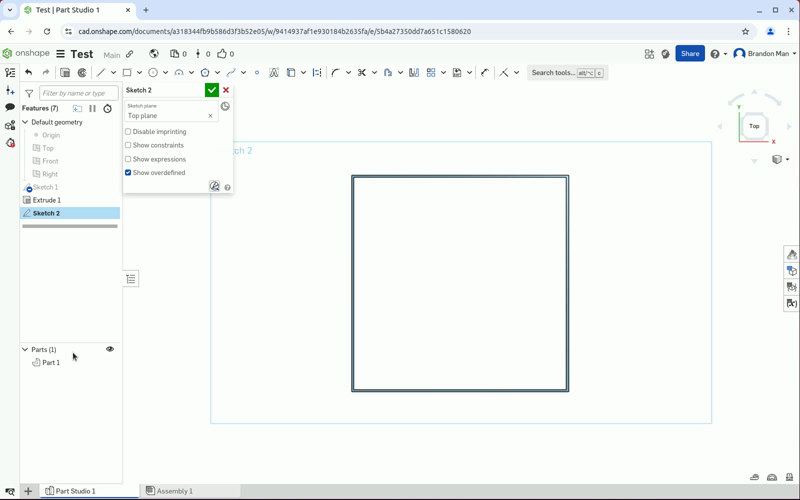
key(y)
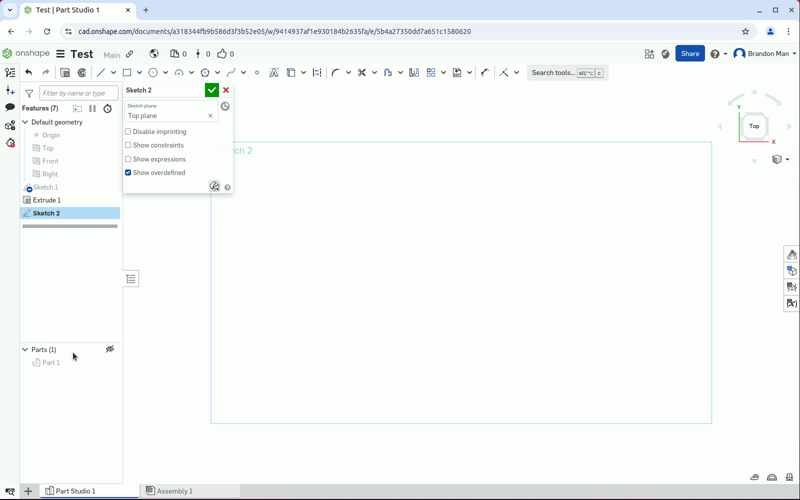
key(l)
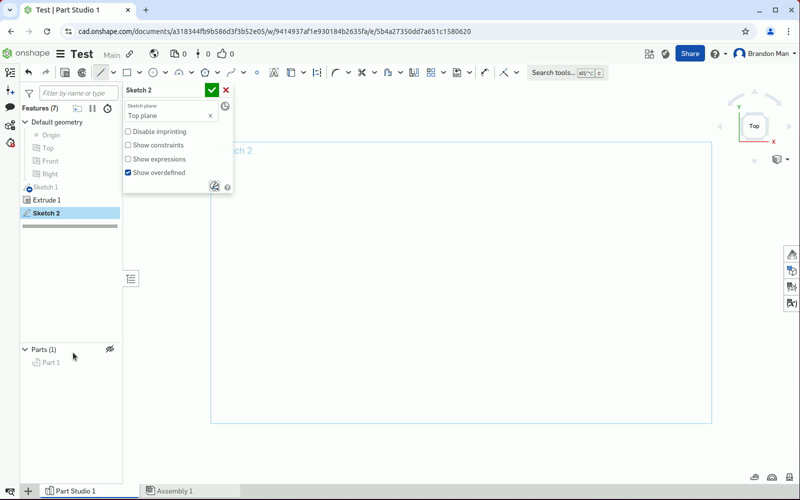
key_down(shift)
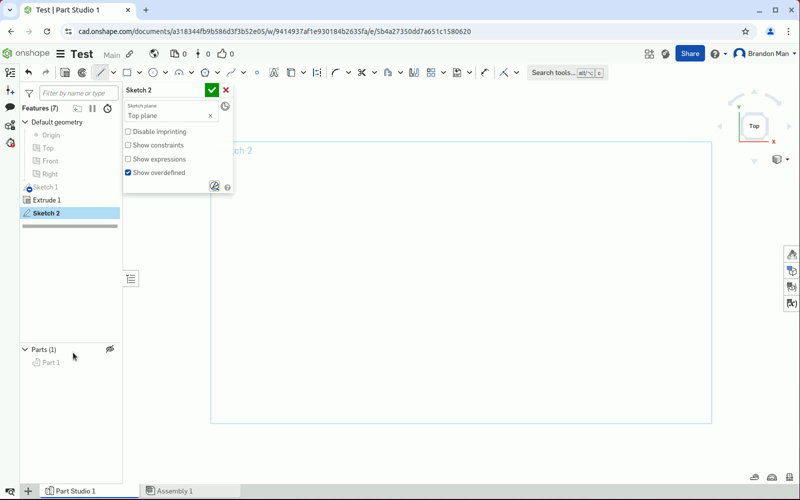
mouse_move(355, 388)
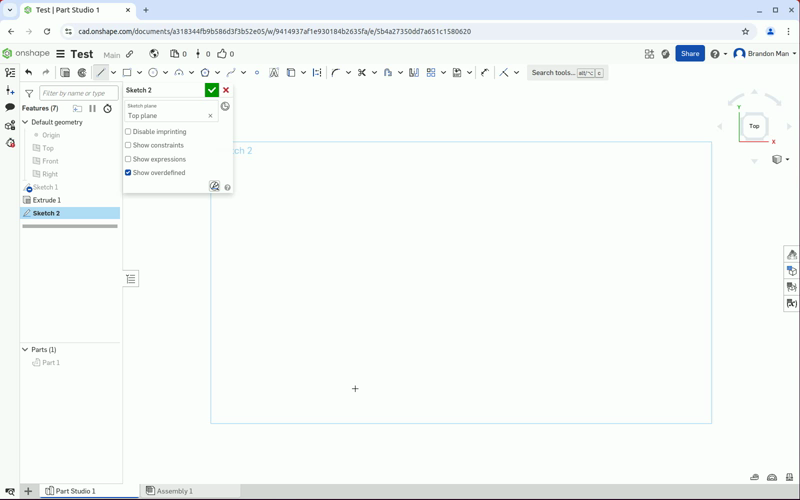
click(355, 388)
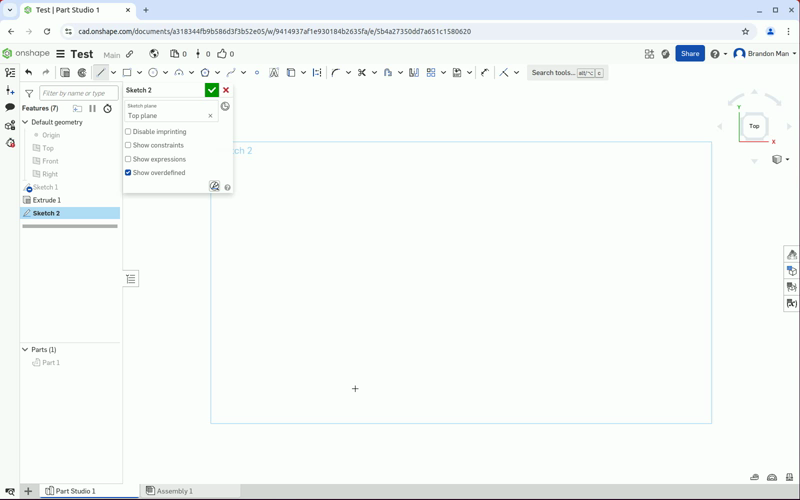
key_up(shift)
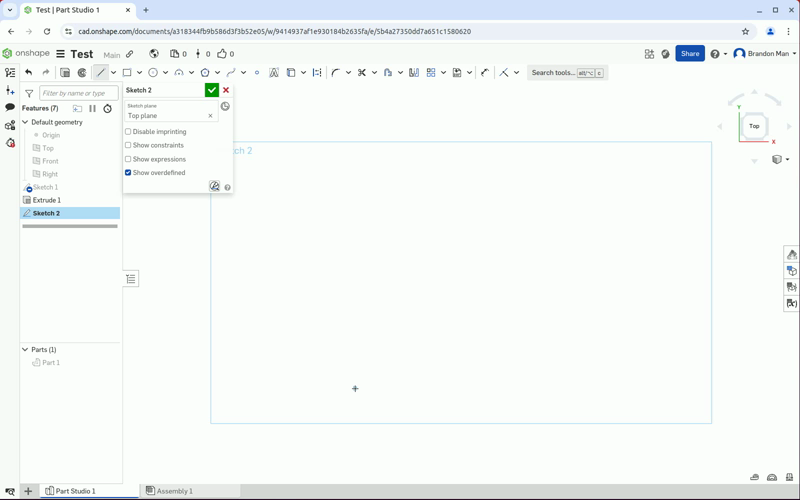
key_down(shift)
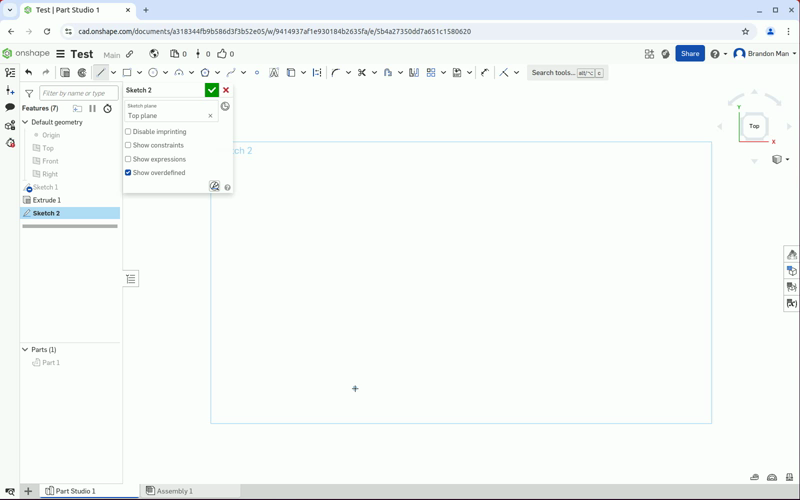
mouse_move(565, 388)
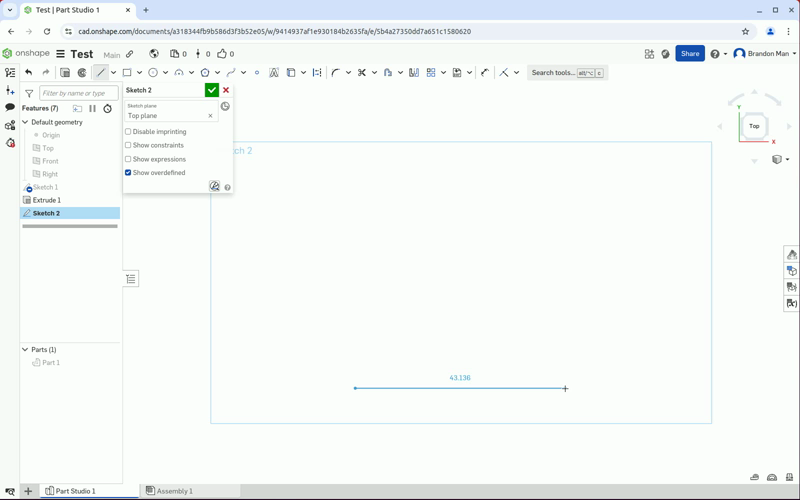
click(565, 388)
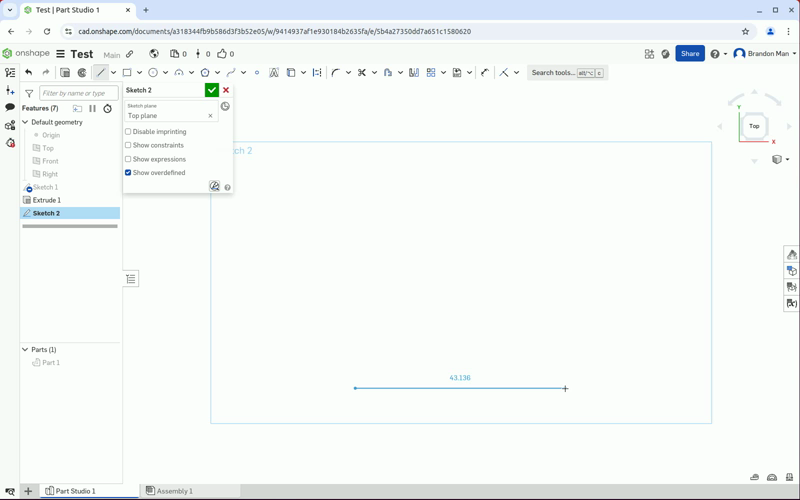
key_up(shift)
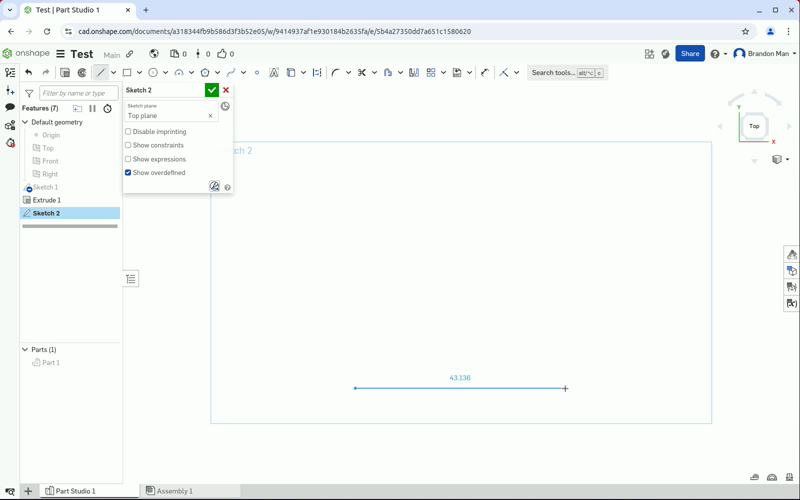
key_down(shift)
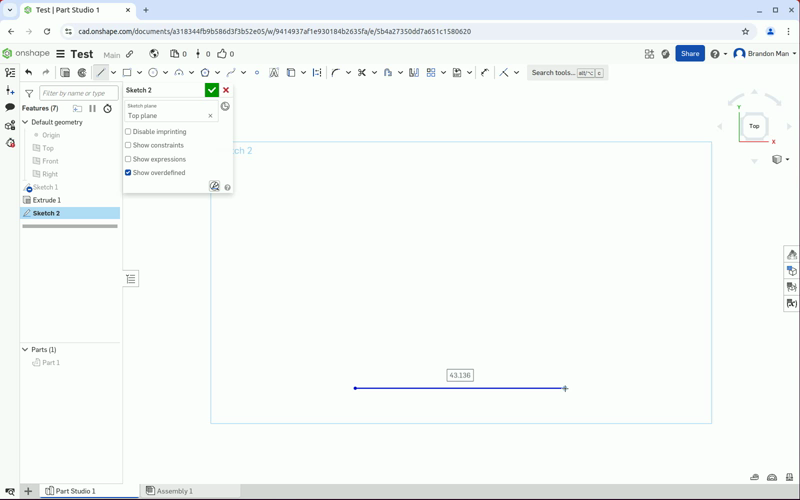
mouse_move(565, 178)
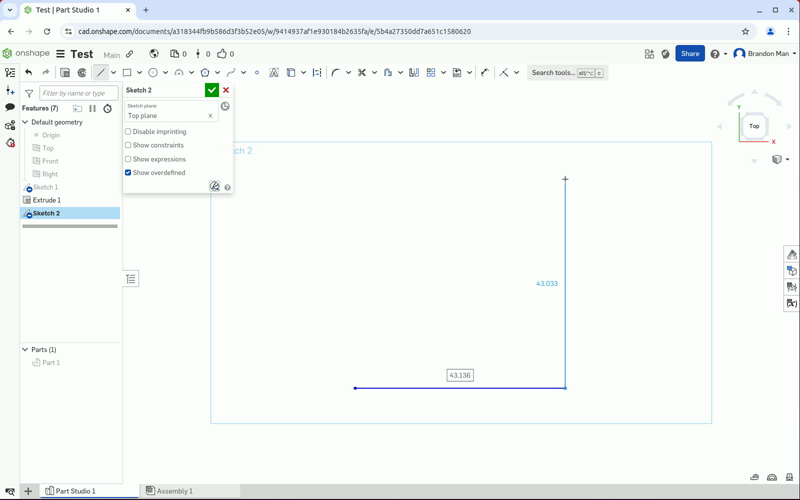
click(565, 178)
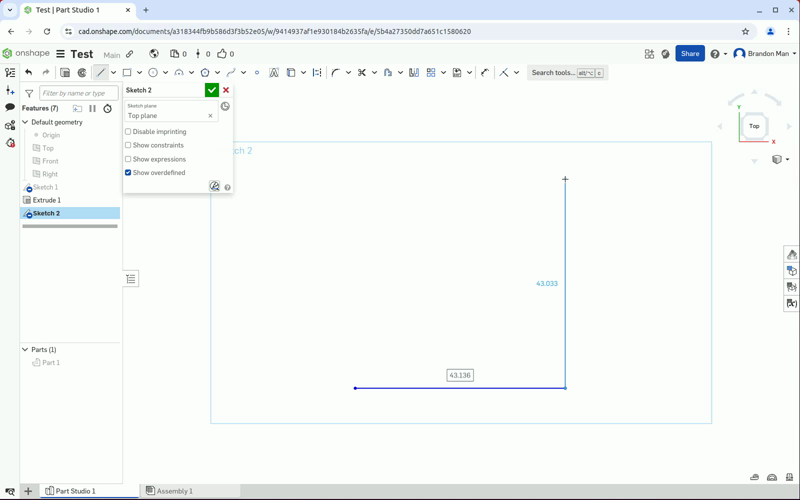
key_up(shift)
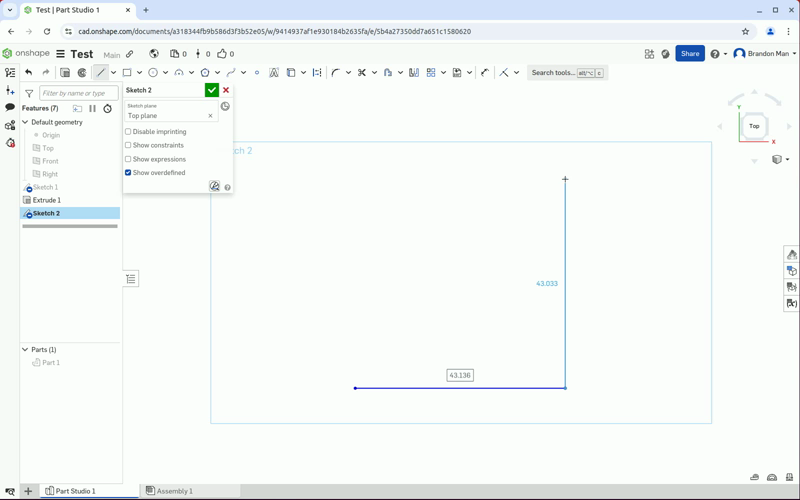
key_down(shift)
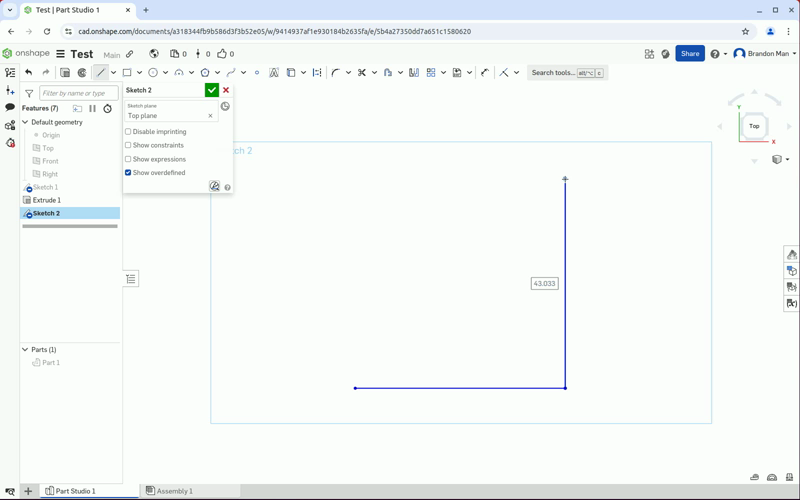
mouse_move(355, 178)
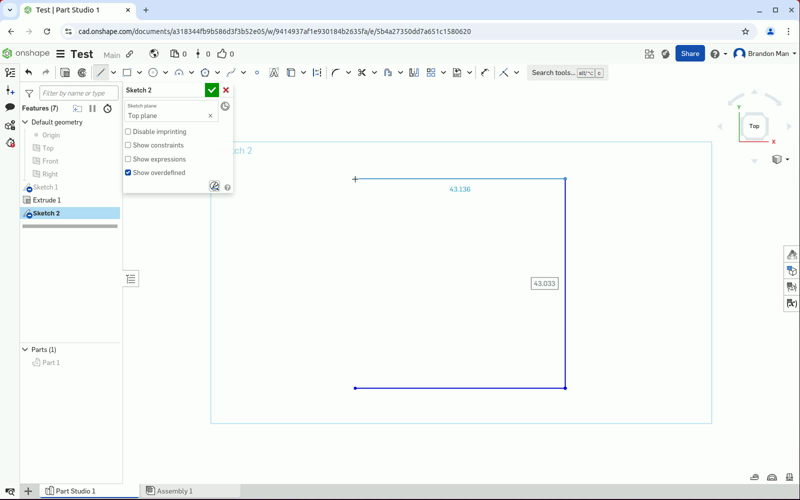
click(355, 178)
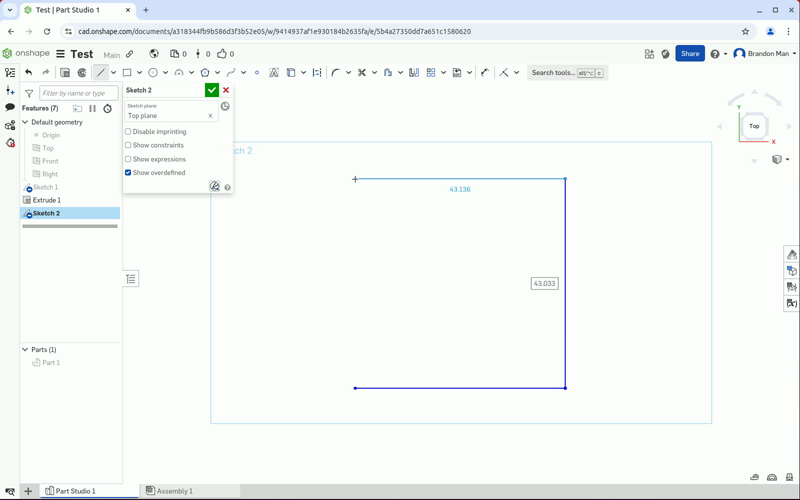
key_up(shift)
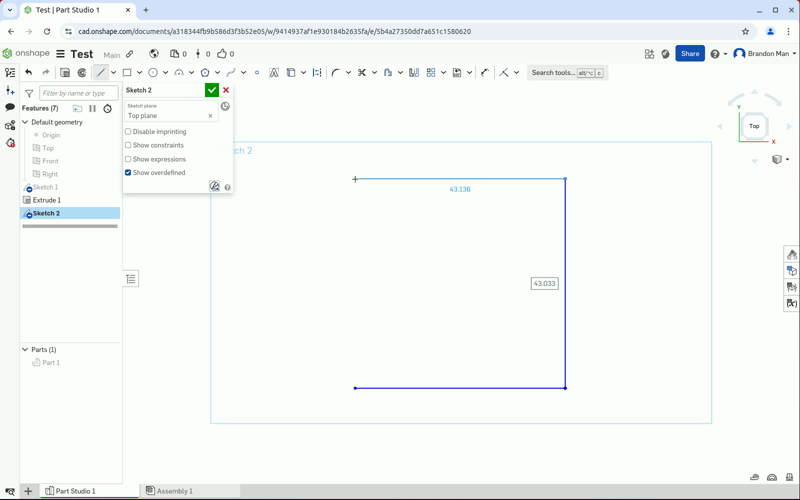
key_down(shift)
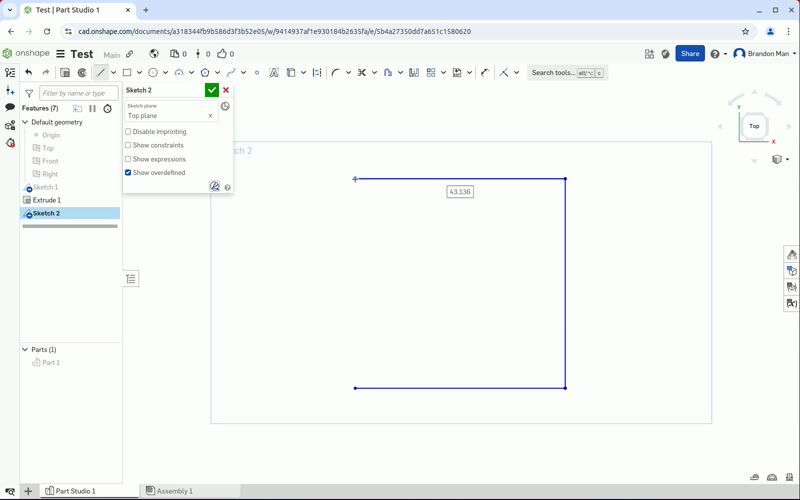
mouse_move(355, 388)
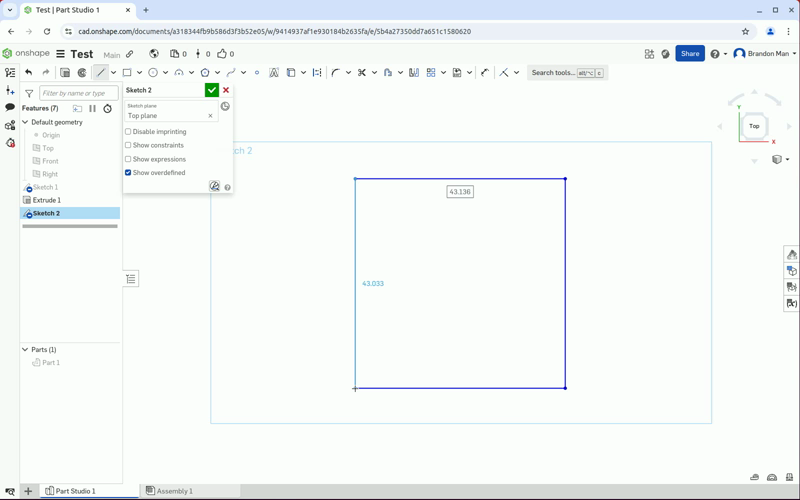
key_up(shift)
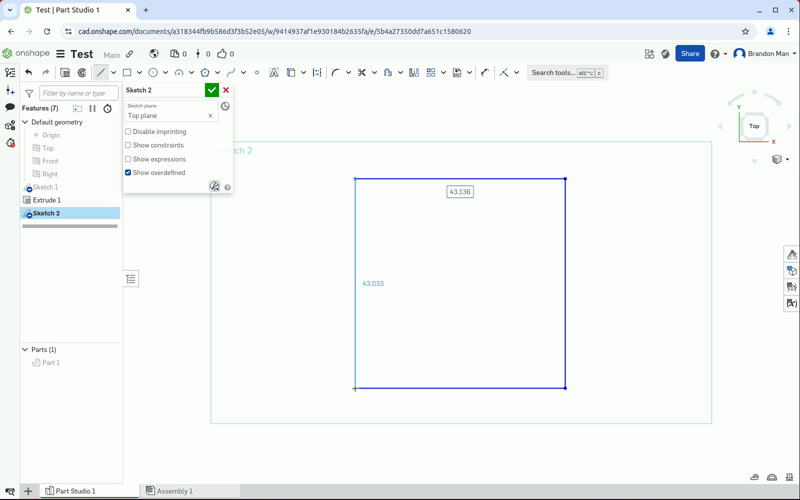
click(355, 388)
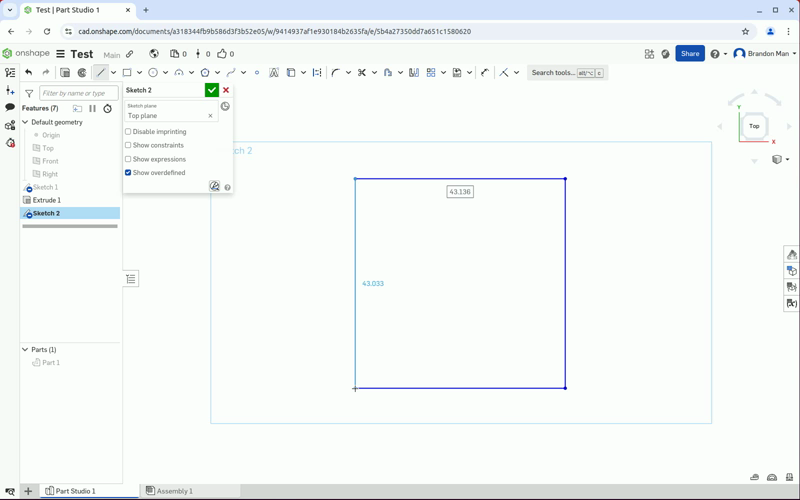
key(esc)
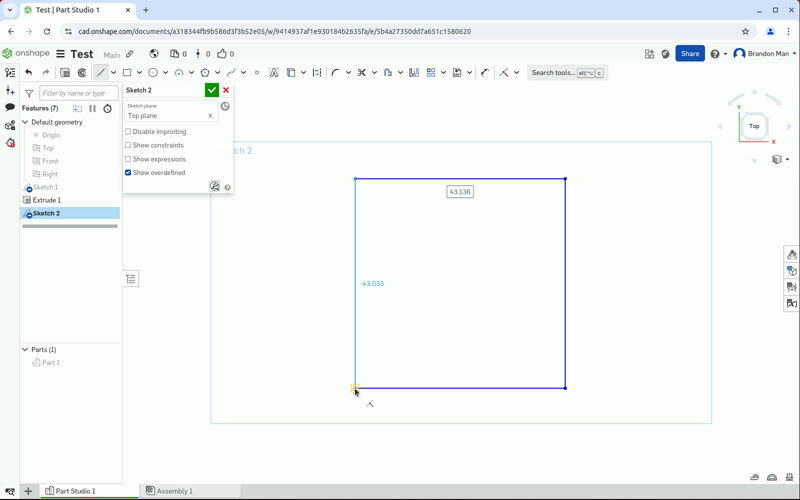
mouse_move(418, 343)
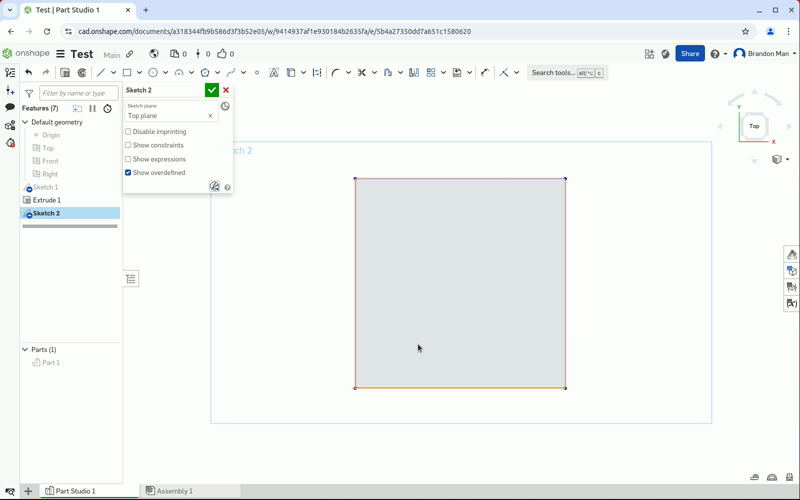
click(418, 343)
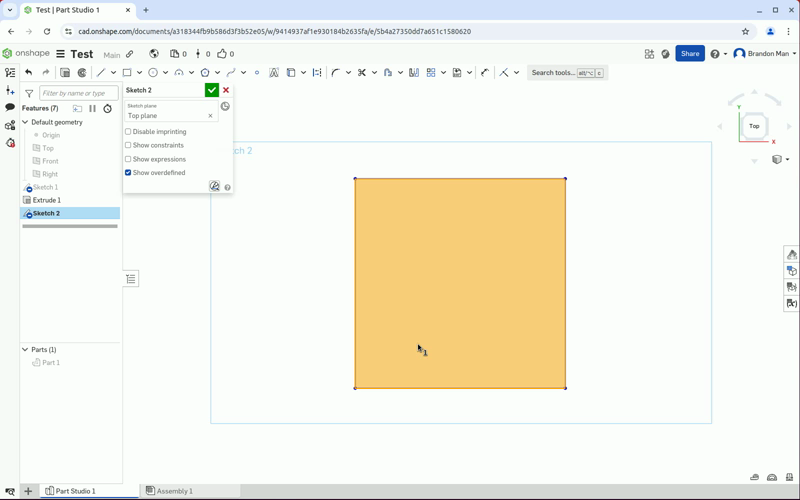
mouse_move(73, 352)
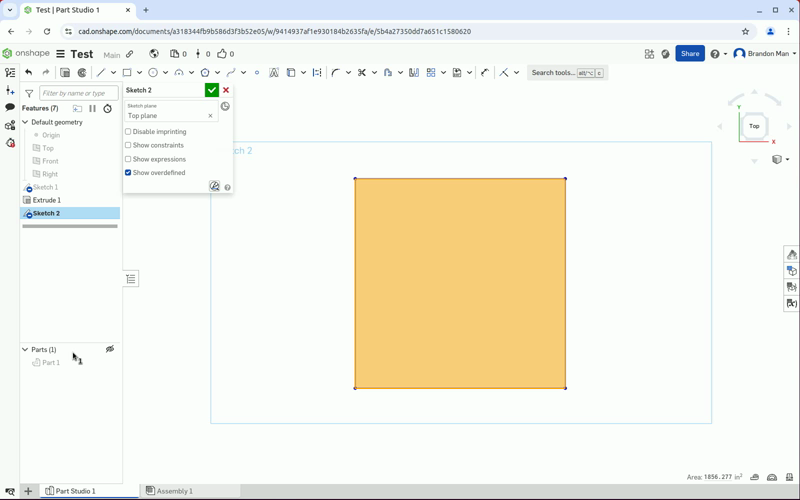
key(shift+y)
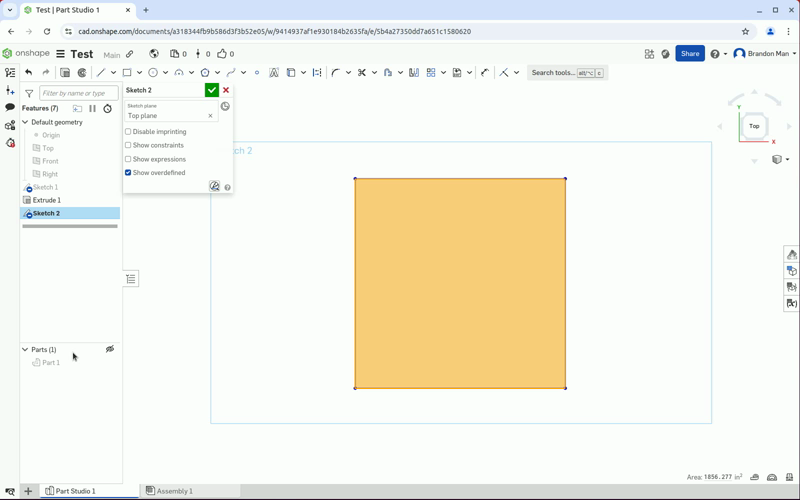
key(shift+e)
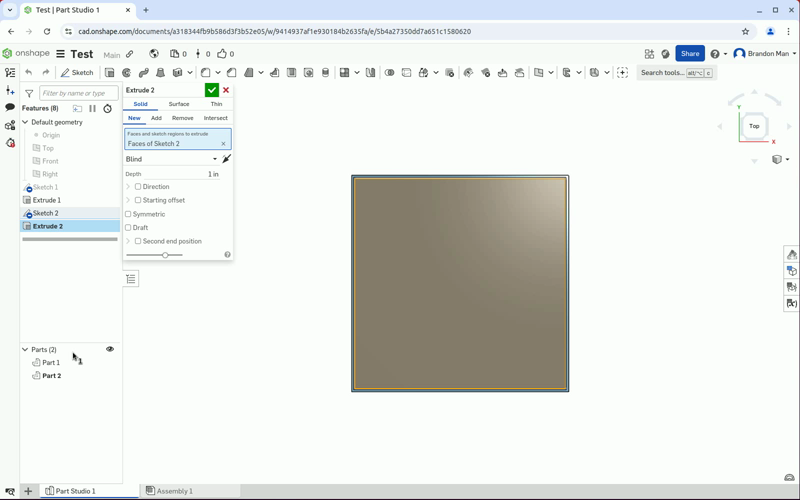
mouse_move(143, 106)
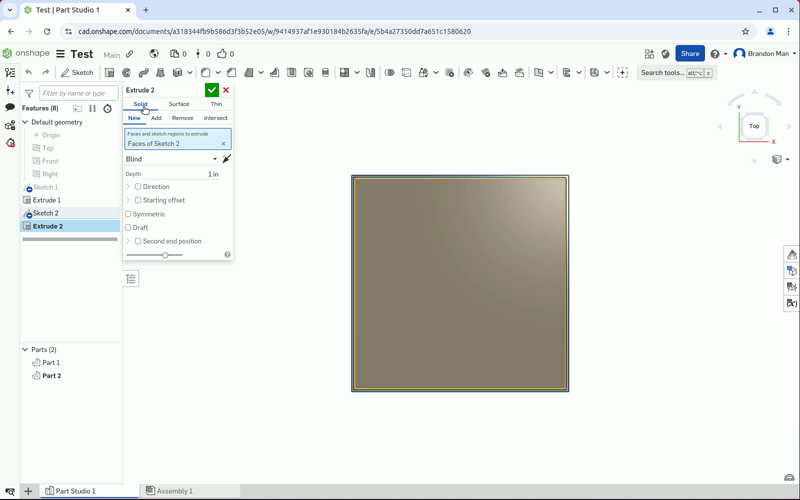
click(143, 106)
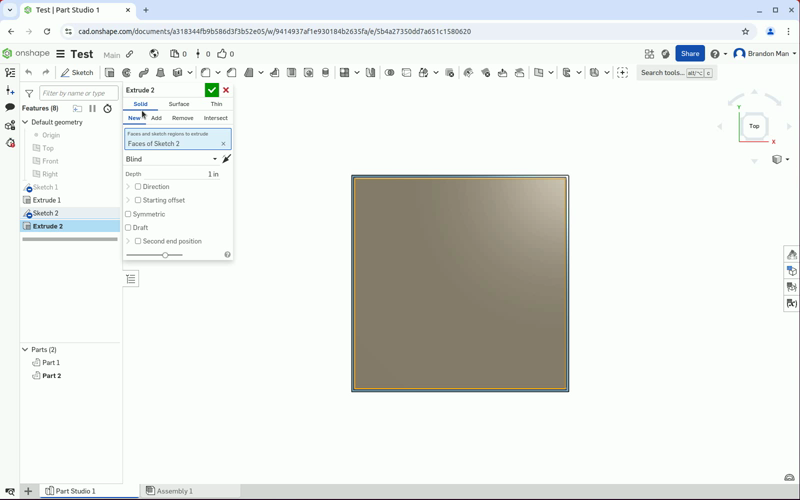
mouse_move(137, 120)
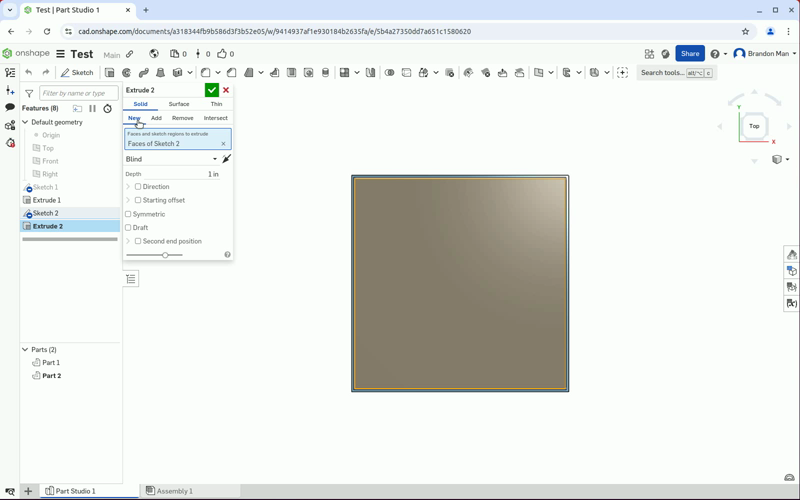
click(137, 120)
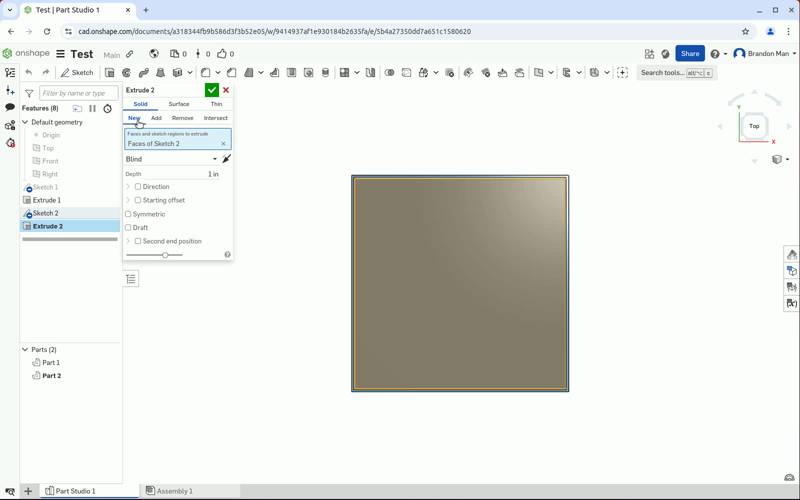
key(tab, 4)
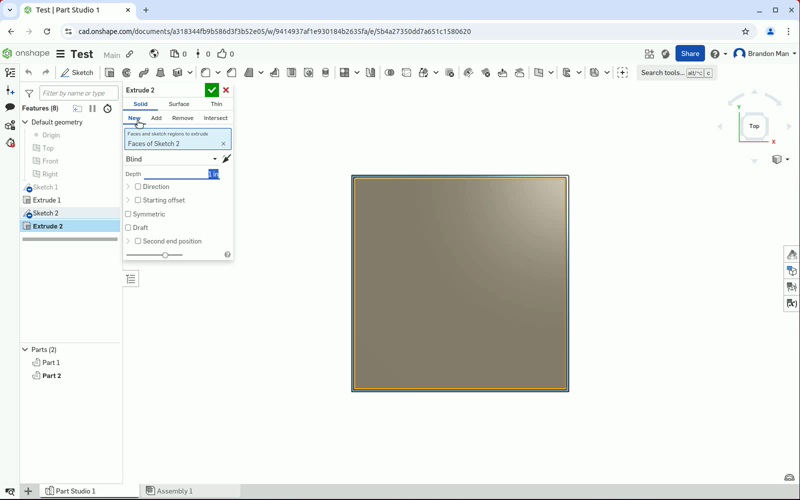
text(0.722)
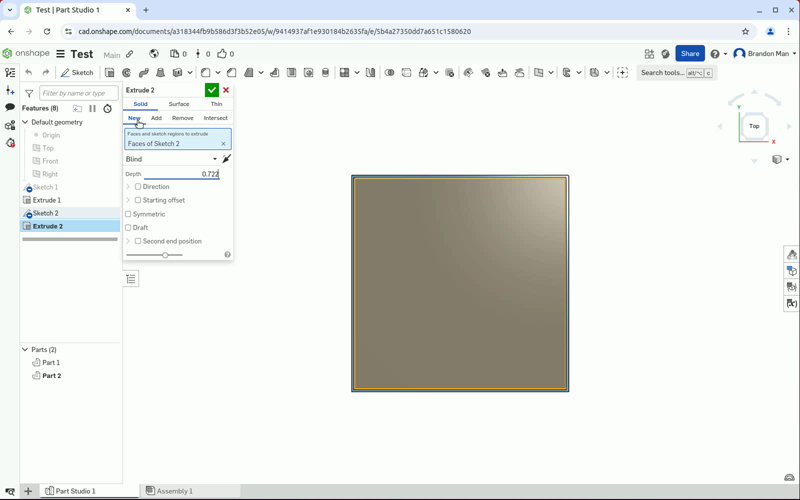
key(enter)
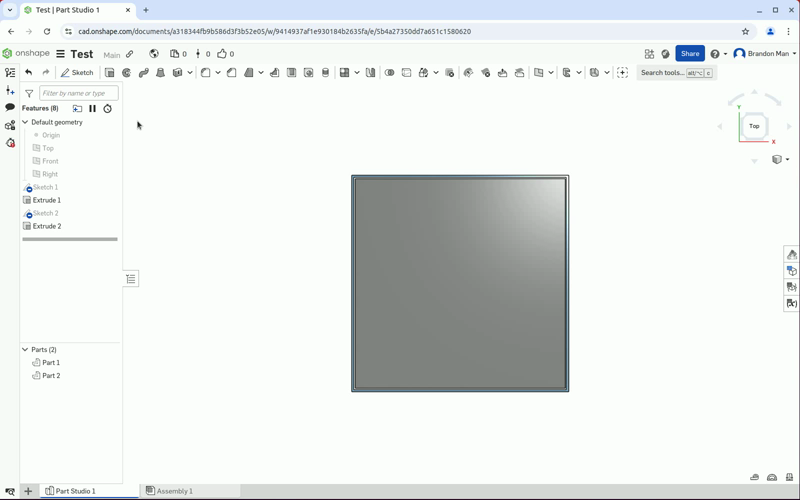
key(shift+h)
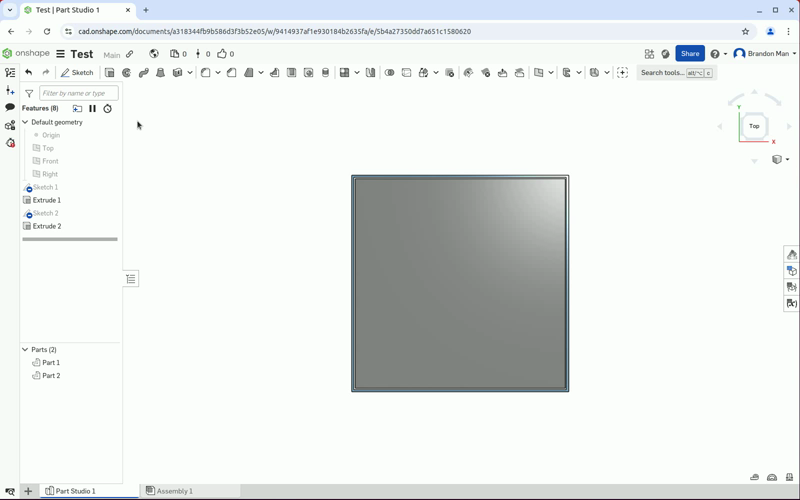
key(shift+h)
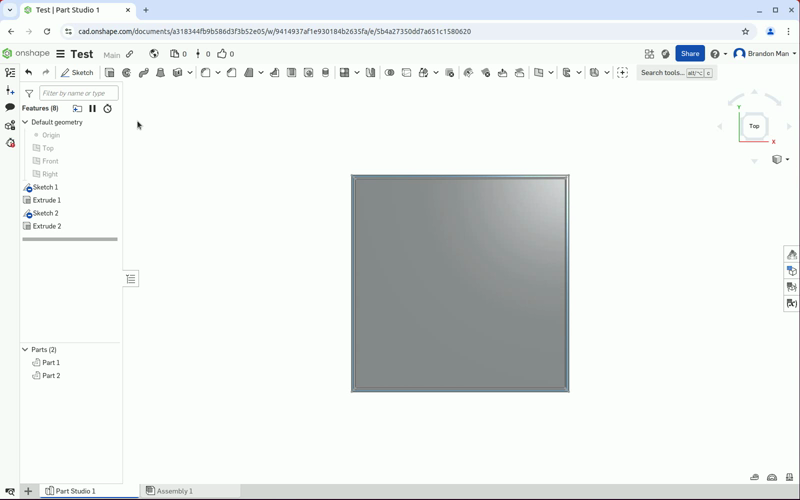
key(shift+7)
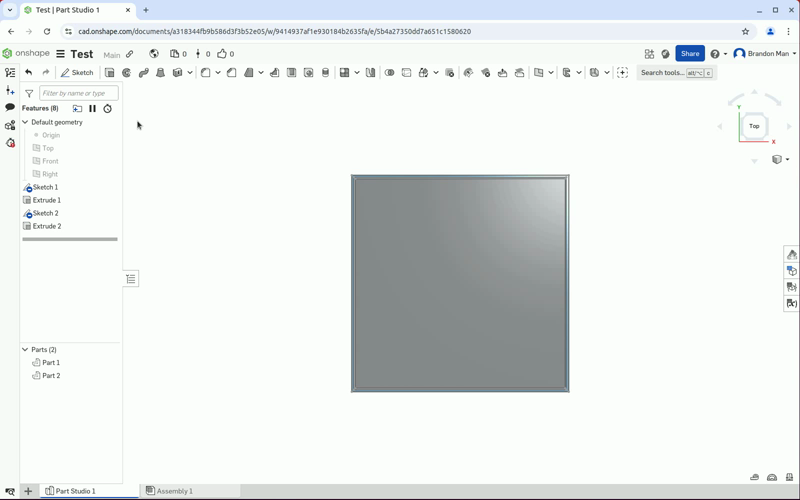
key(up, 3)
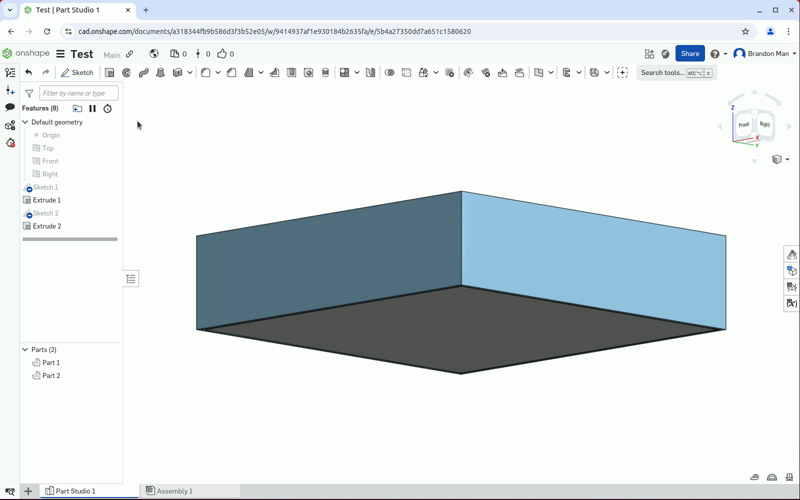
key(left, 3)
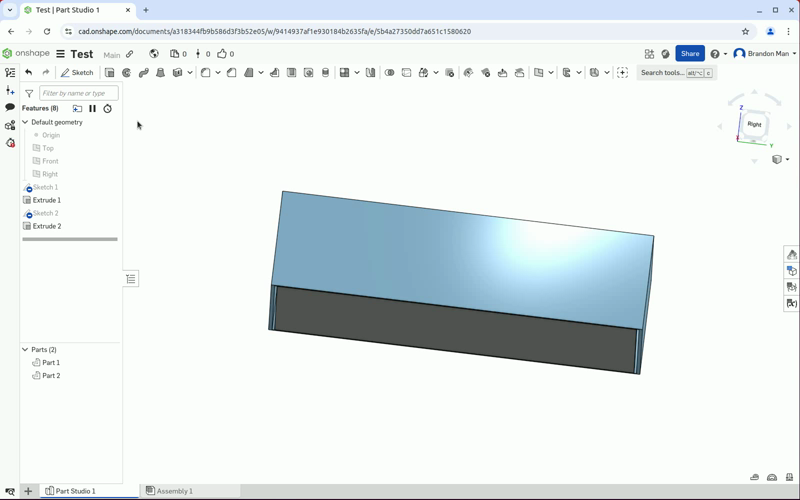
key(right, 3)
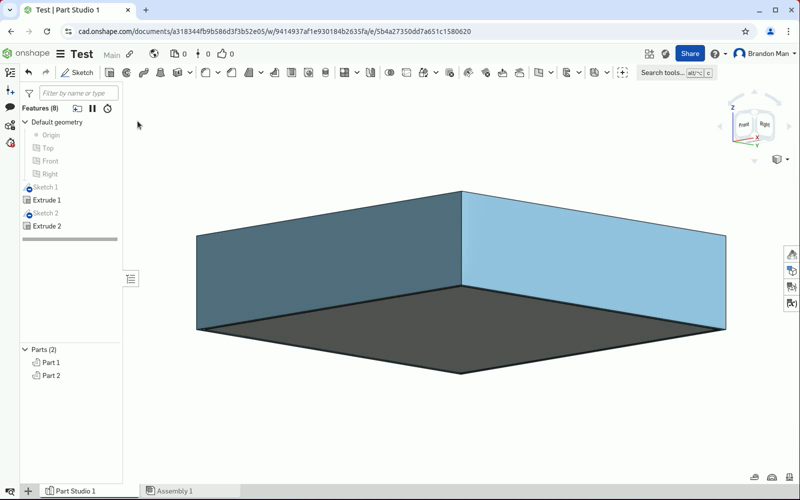
key(down, 3)
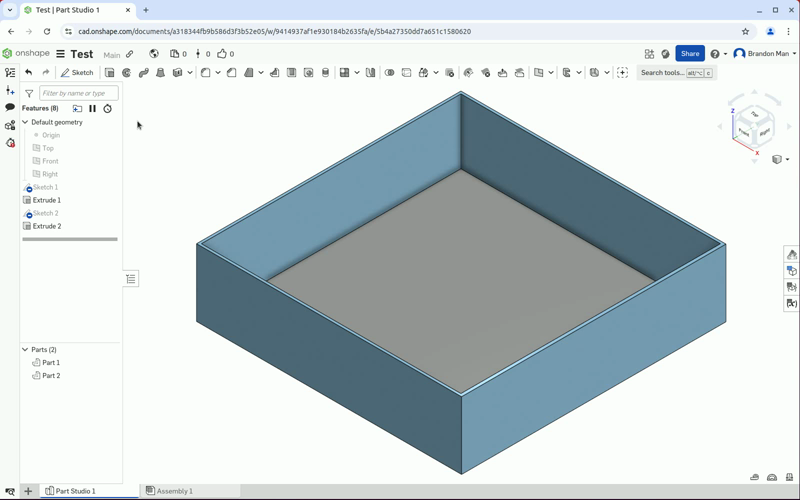
mouse_move(73, 189)
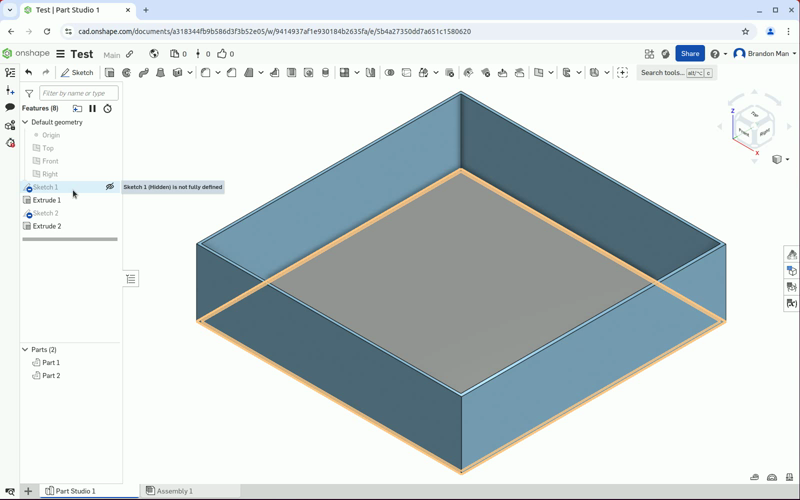
click(73, 189)